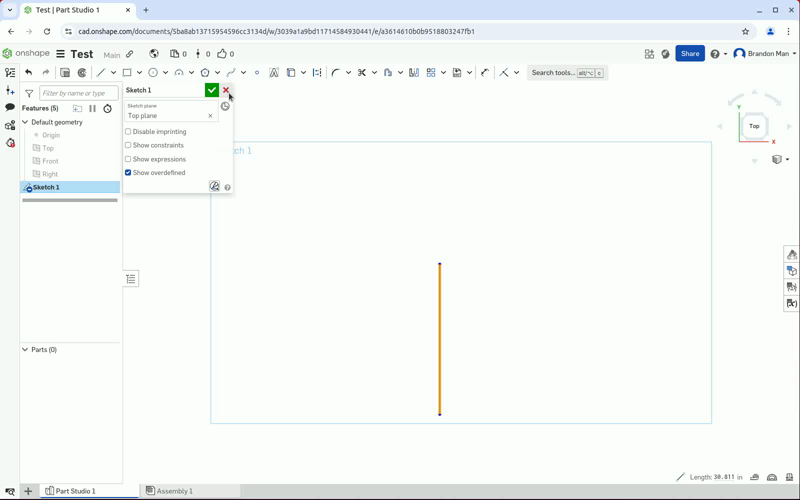
key(shift+h)
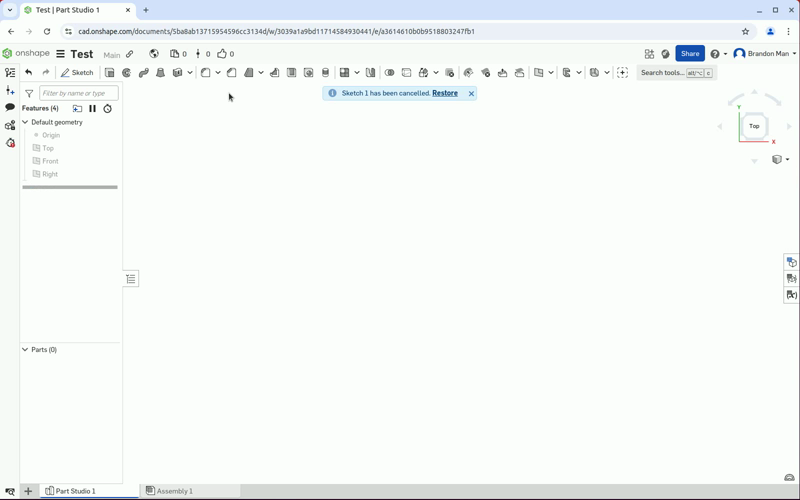
mouse_move(73, 352)
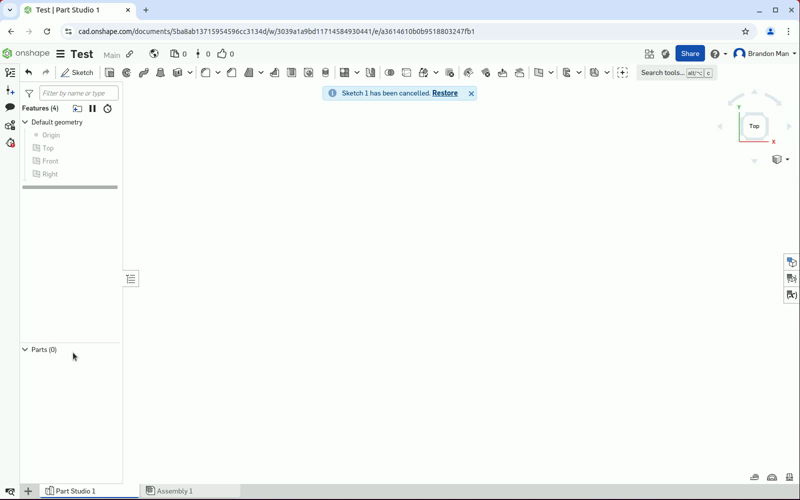
key(y)
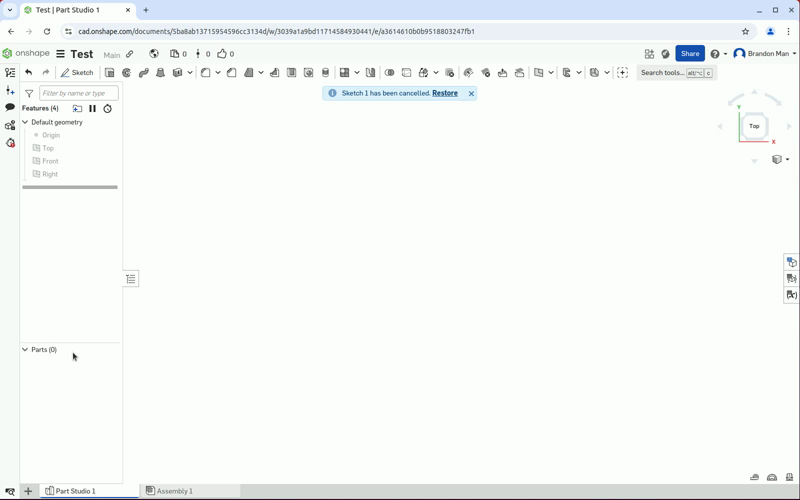
key(shift+p)
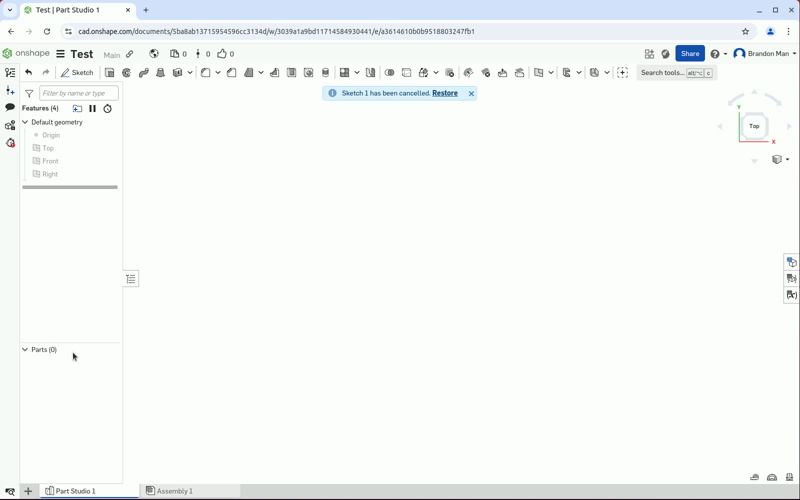
key(space)
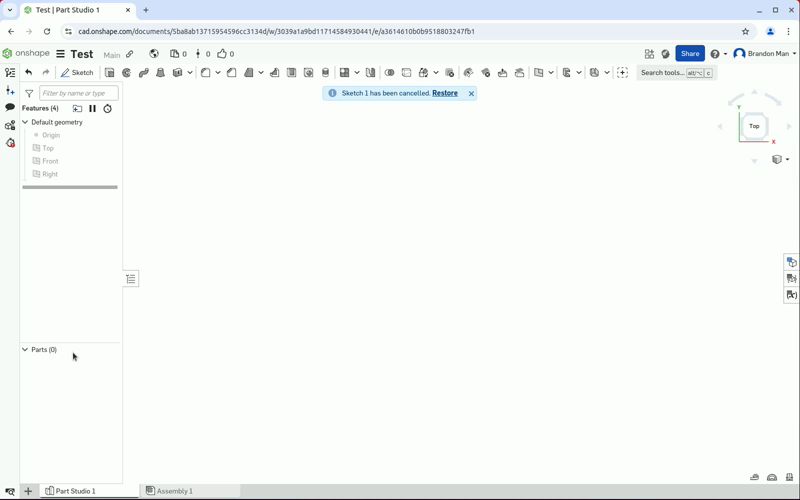
key_down(shift)
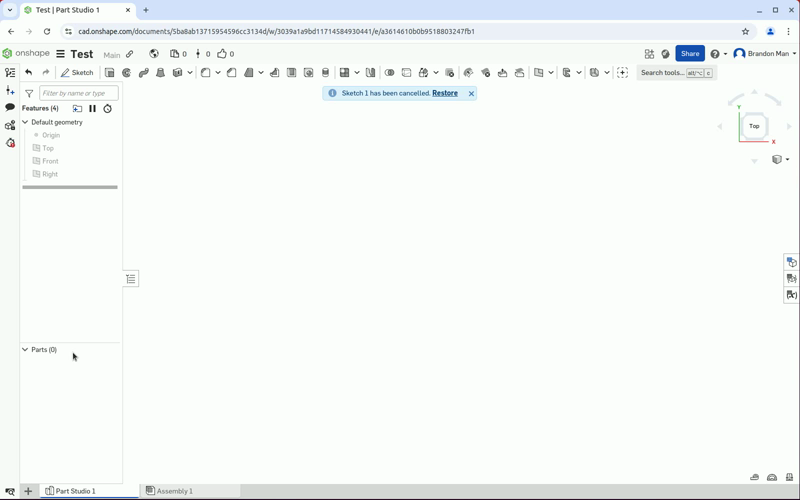
key(up)
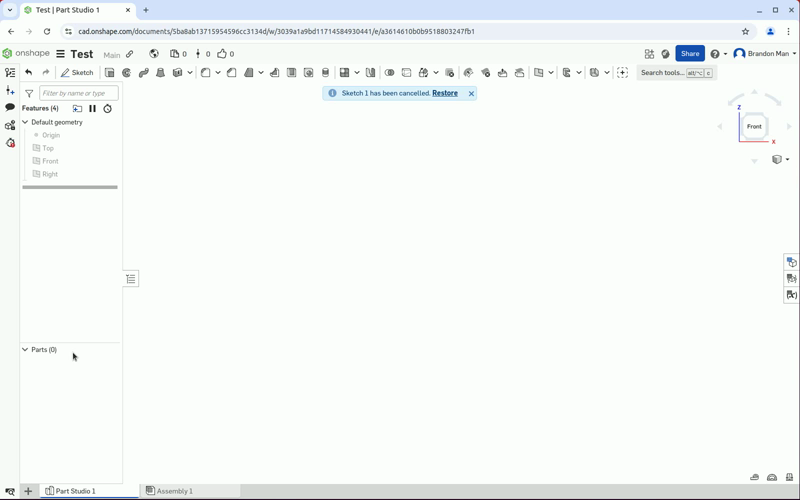
key_up(shift)
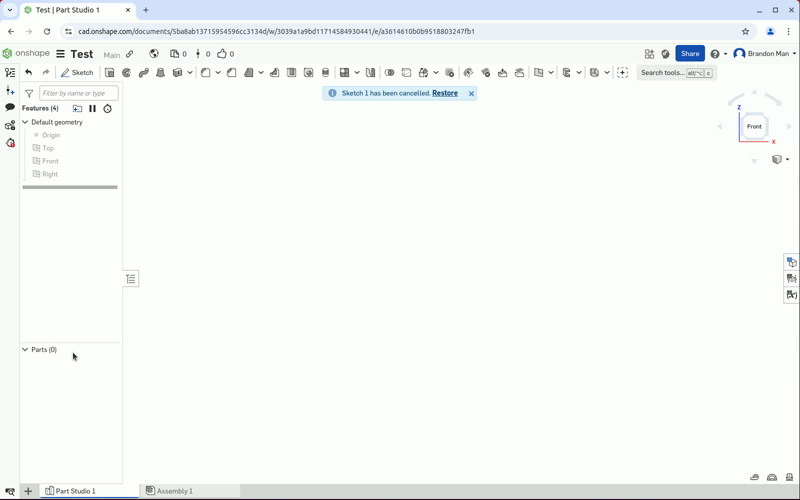
mouse_move(73, 352)
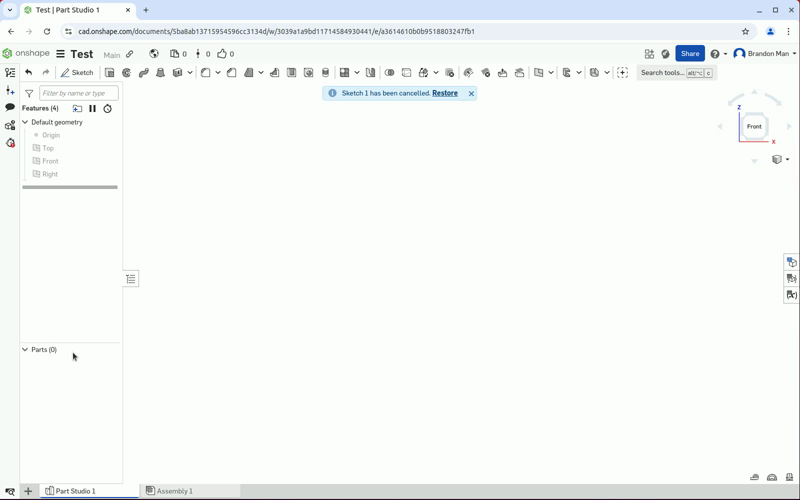
key(shift+y)
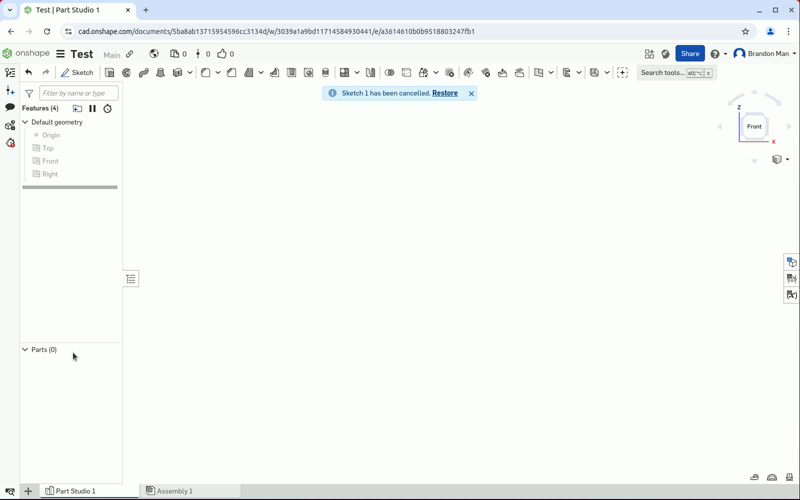
key(shift+s)
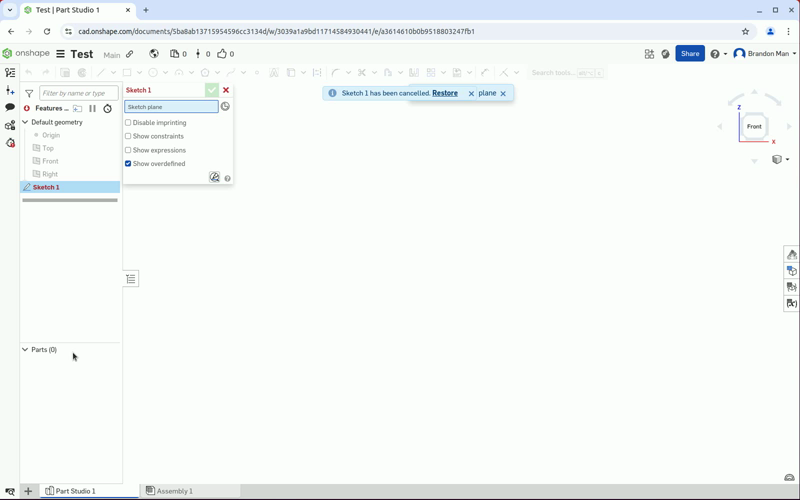
mouse_move(73, 163)
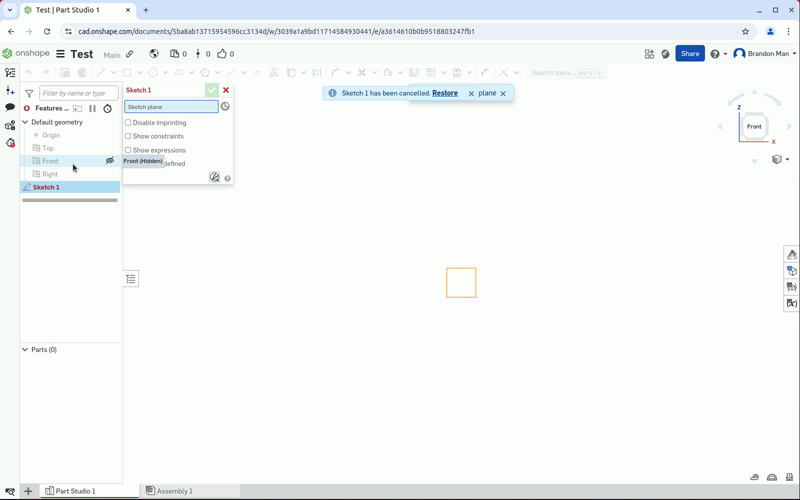
click(73, 163)
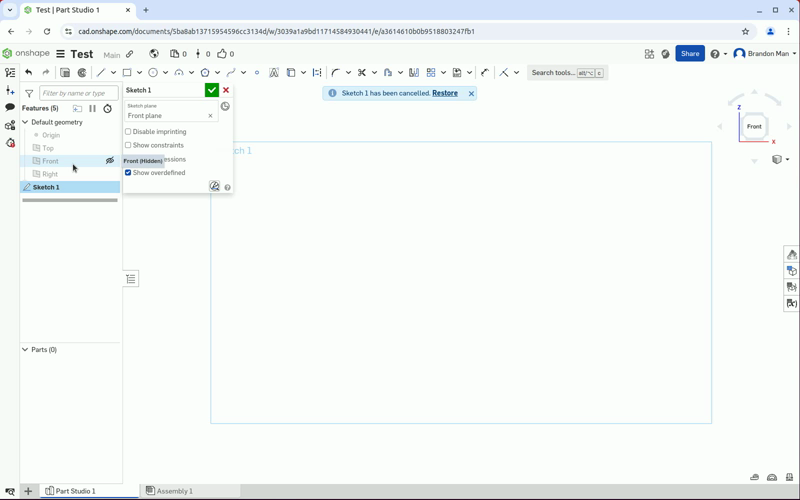
mouse_move(73, 352)
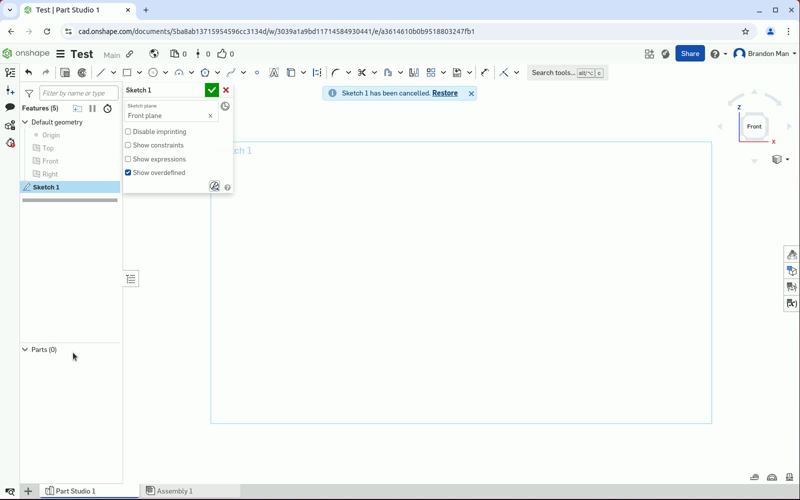
key(y)
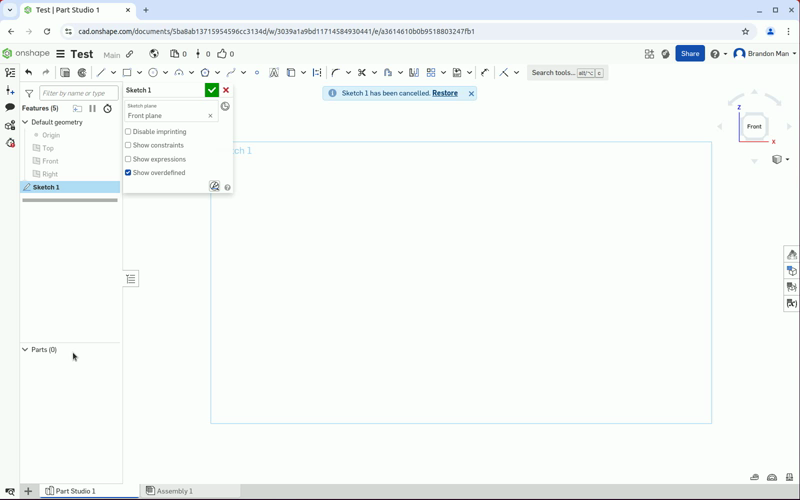
key(l)
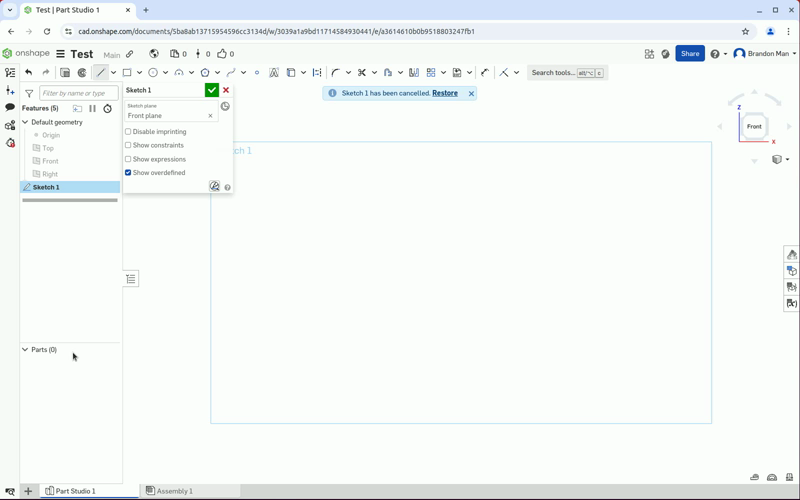
key_down(shift)
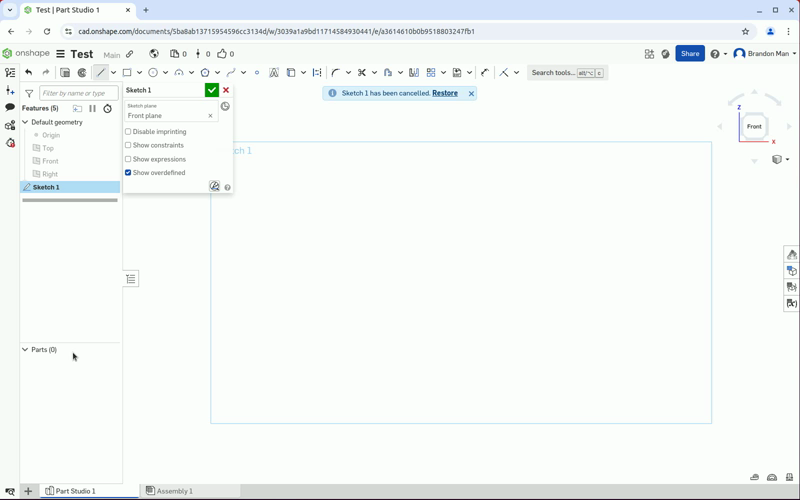
mouse_move(396, 340)
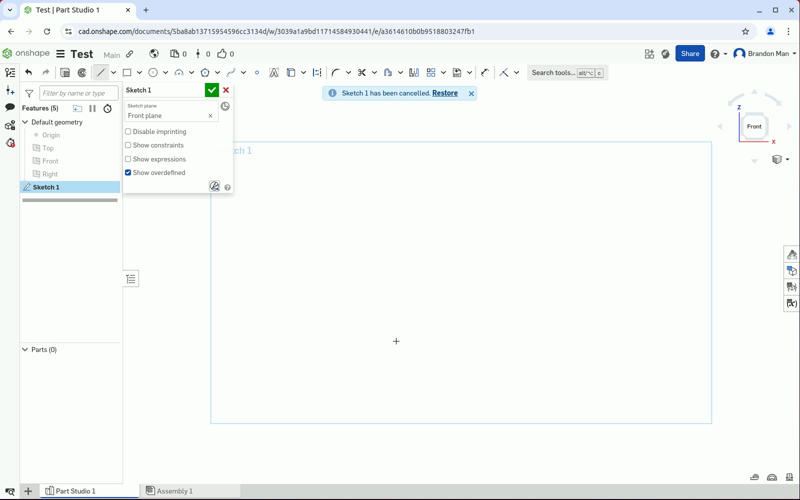
click(396, 340)
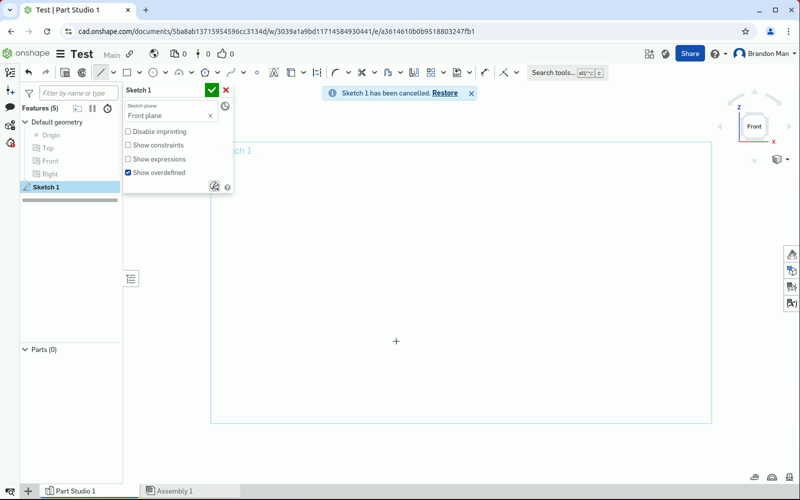
key_up(shift)
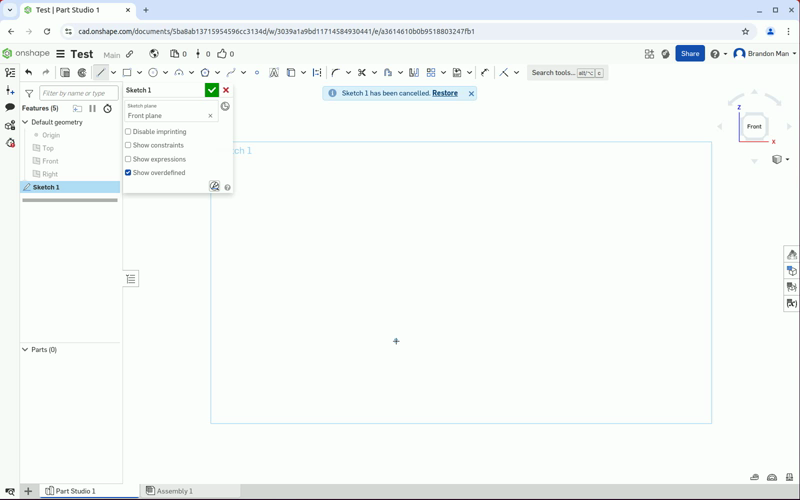
key_down(shift)
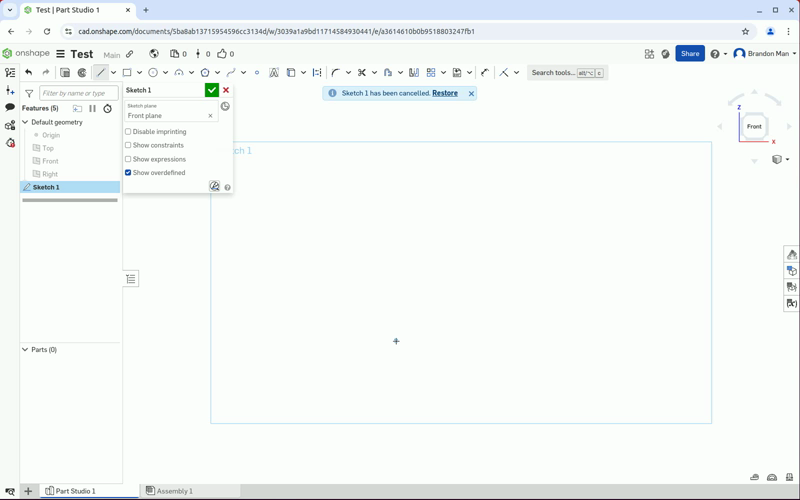
mouse_move(572, 340)
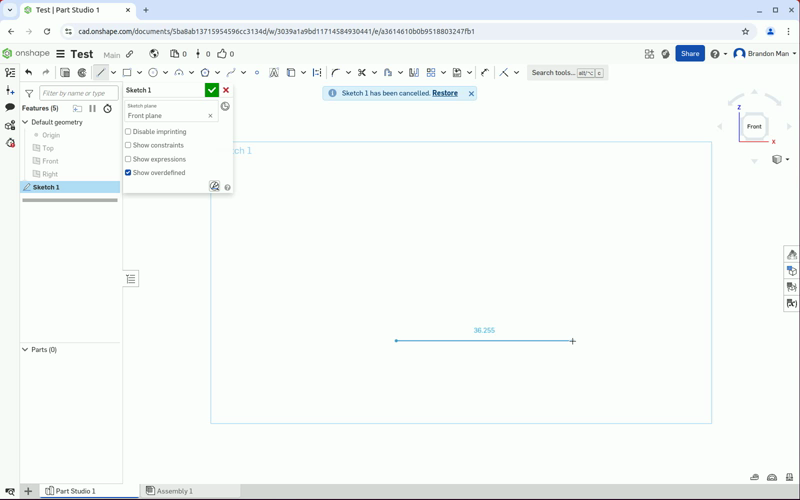
click(572, 340)
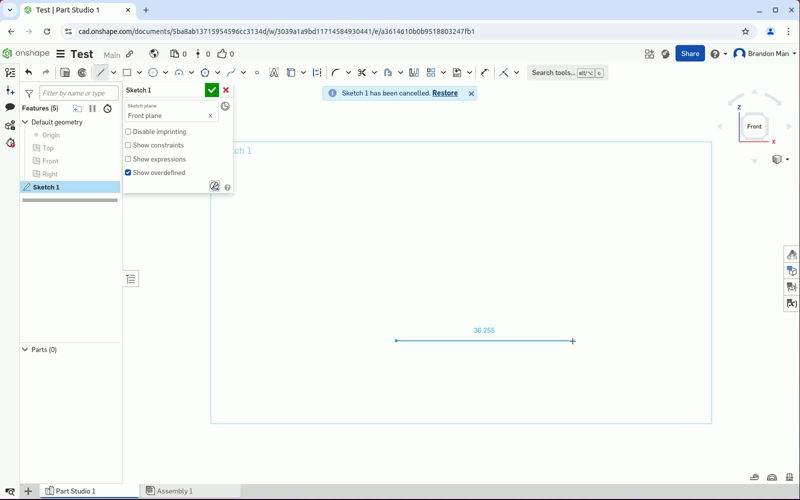
key_up(shift)
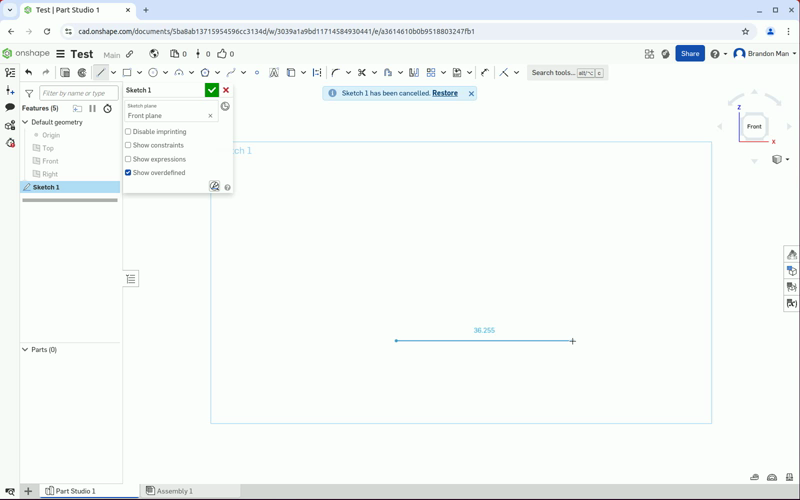
key_down(shift)
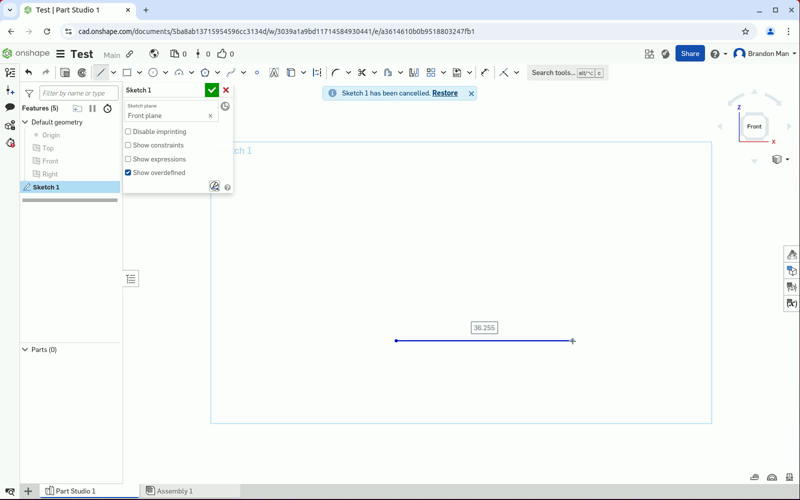
mouse_move(572, 234)
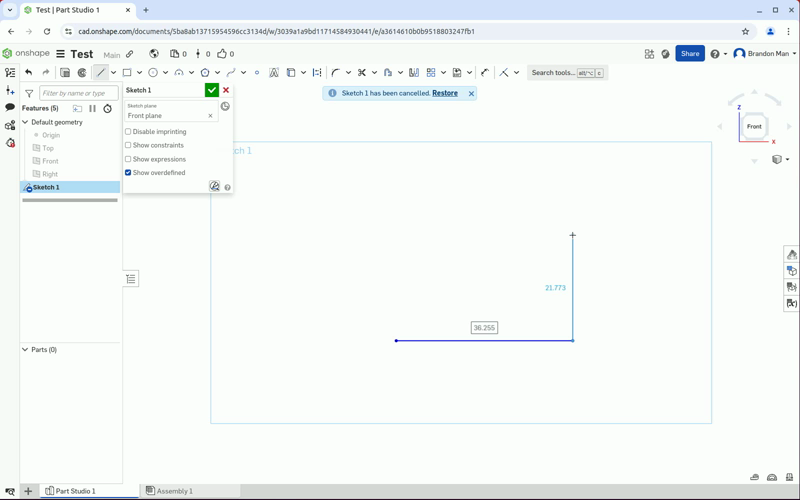
click(572, 234)
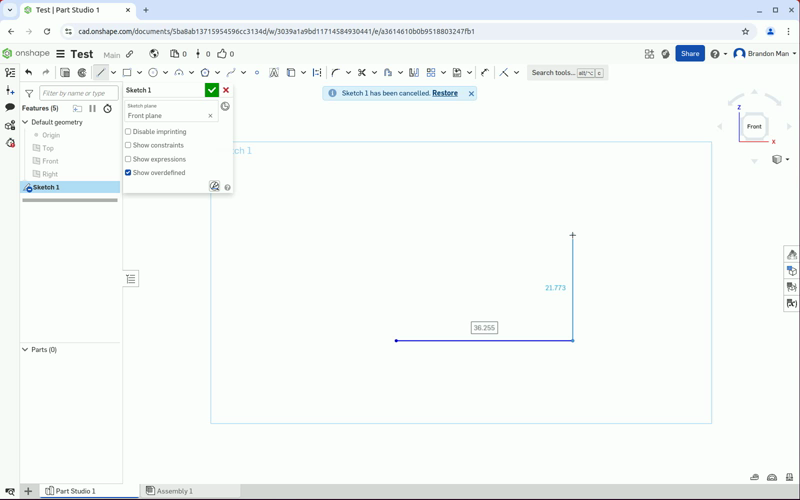
key_up(shift)
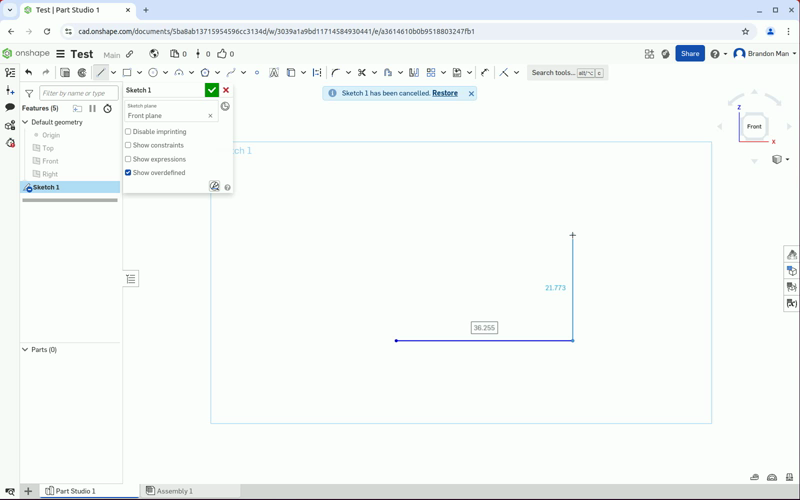
key_down(shift)
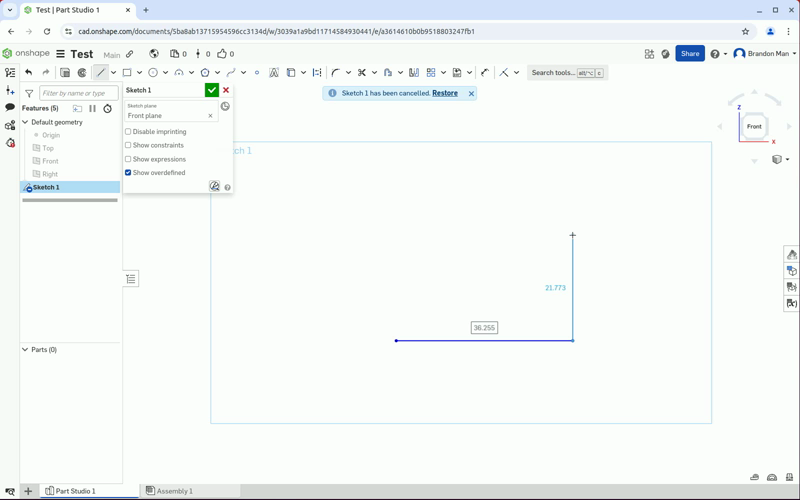
mouse_move(396, 234)
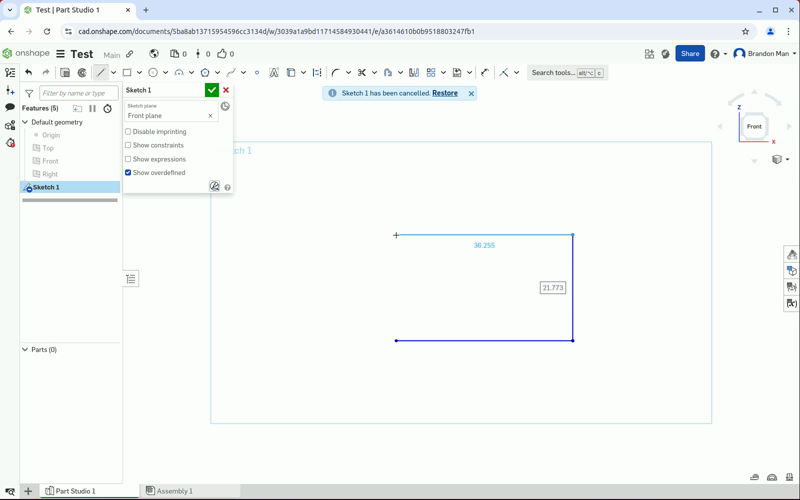
click(396, 234)
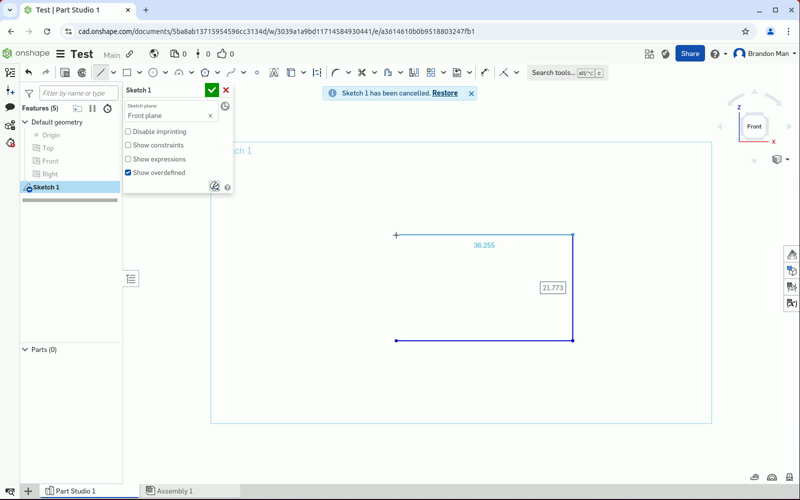
key_up(shift)
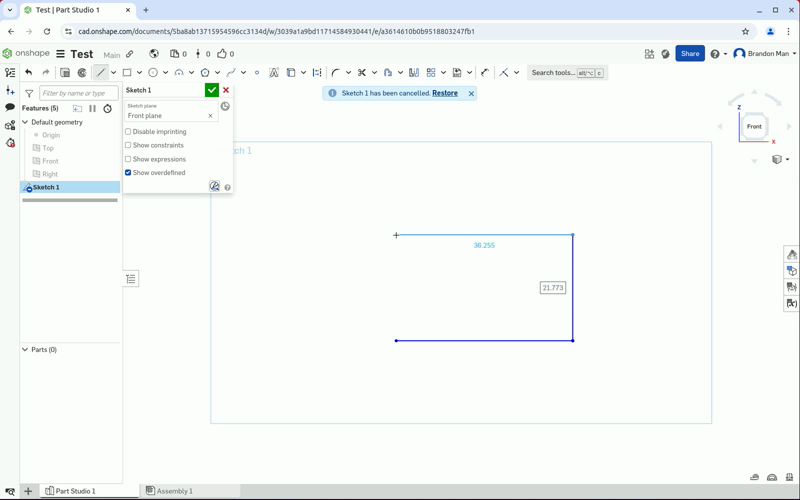
key_down(shift)
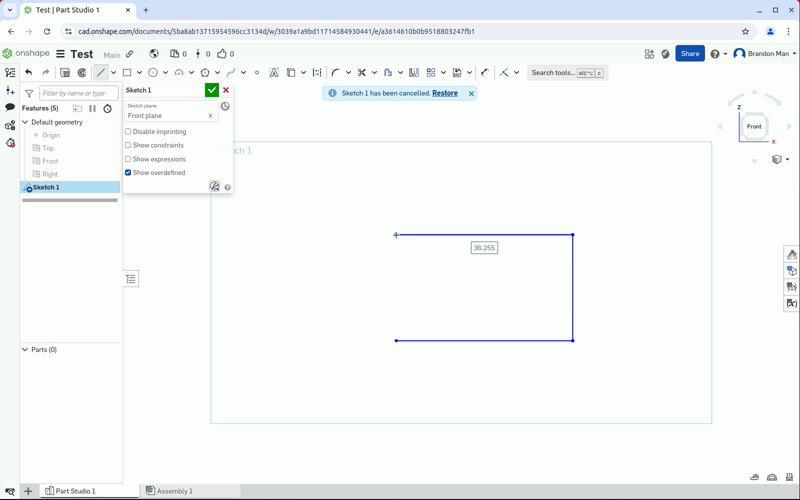
mouse_move(396, 340)
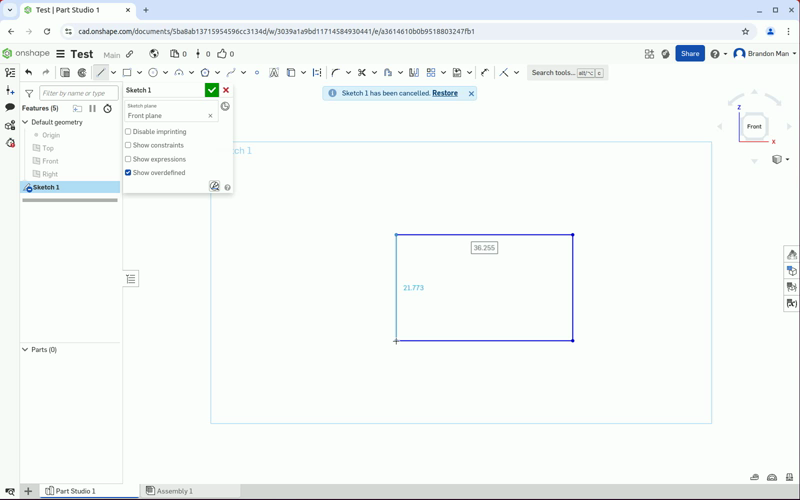
key_up(shift)
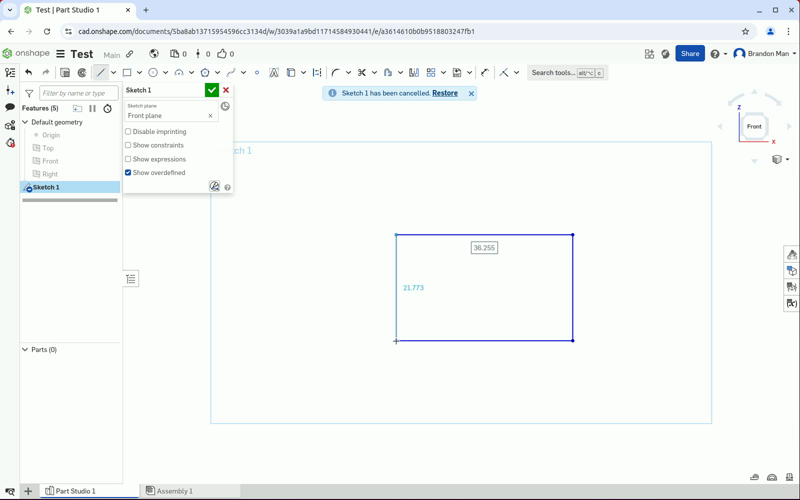
click(396, 340)
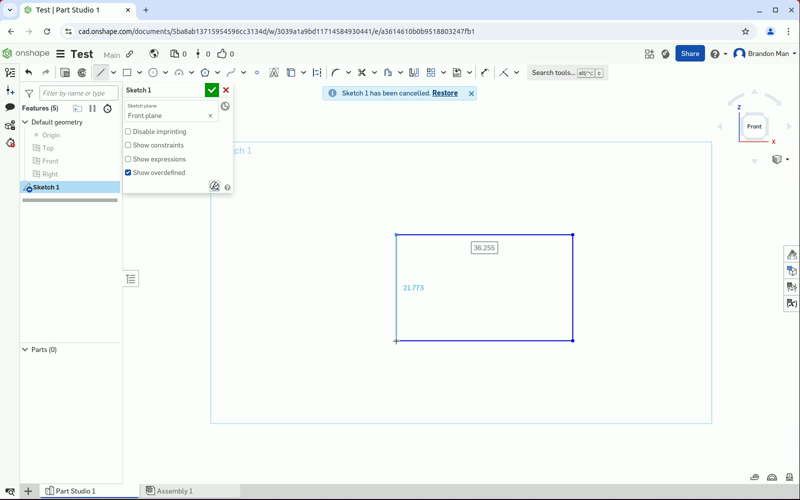
key(esc)
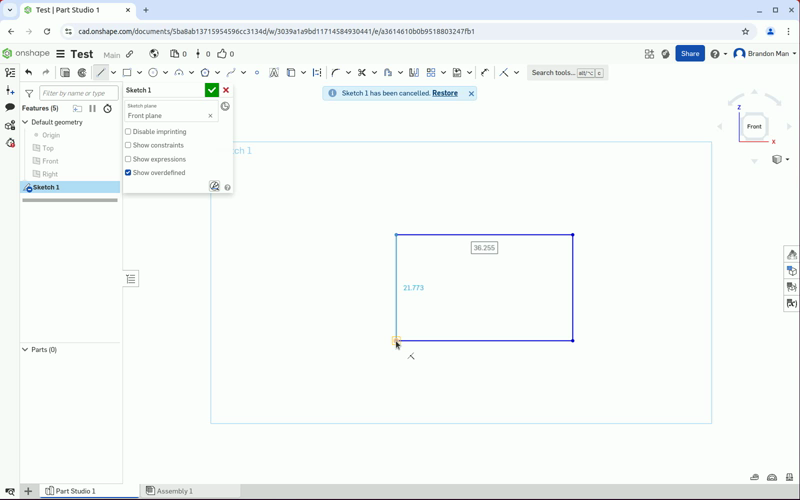
mouse_move(457, 299)
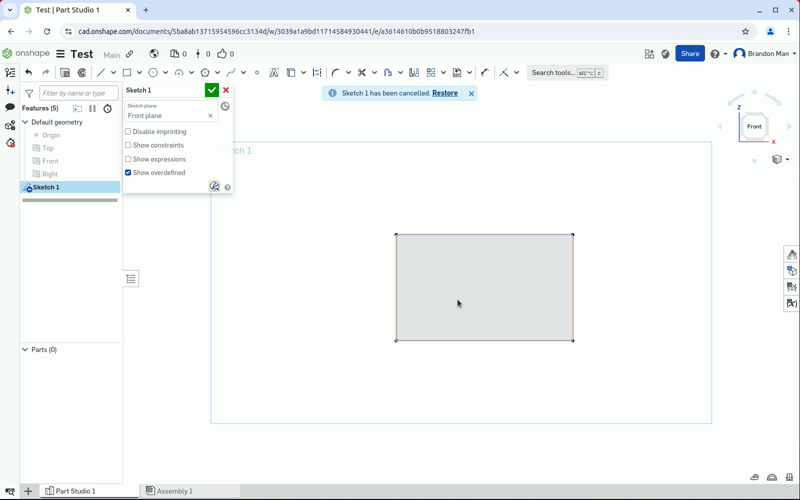
click(457, 299)
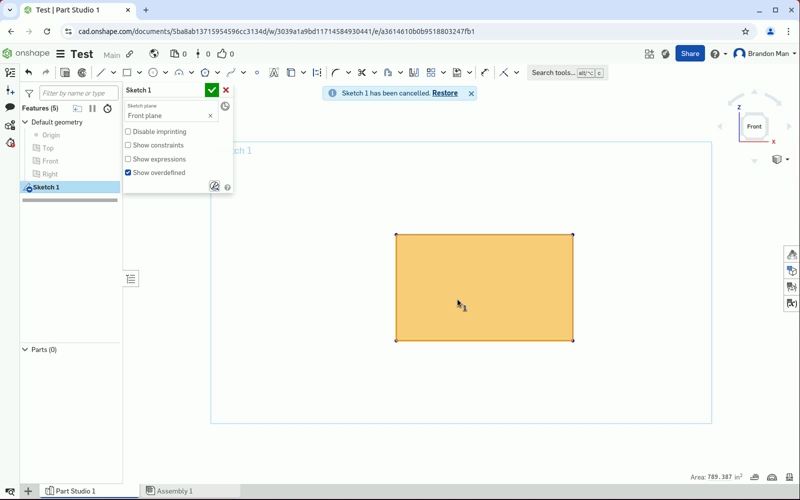
mouse_move(73, 352)
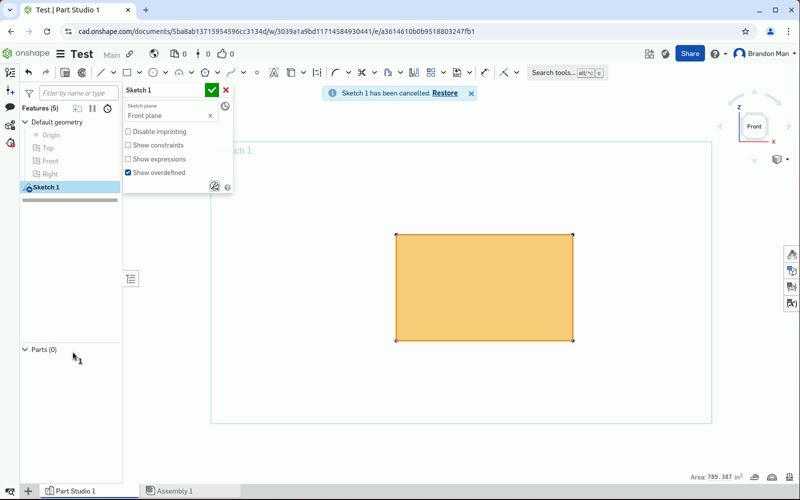
key(shift+y)
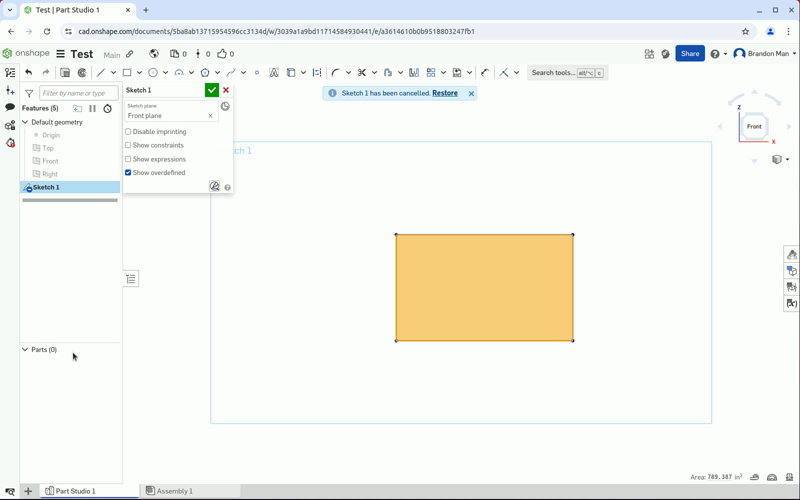
key(shift+e)
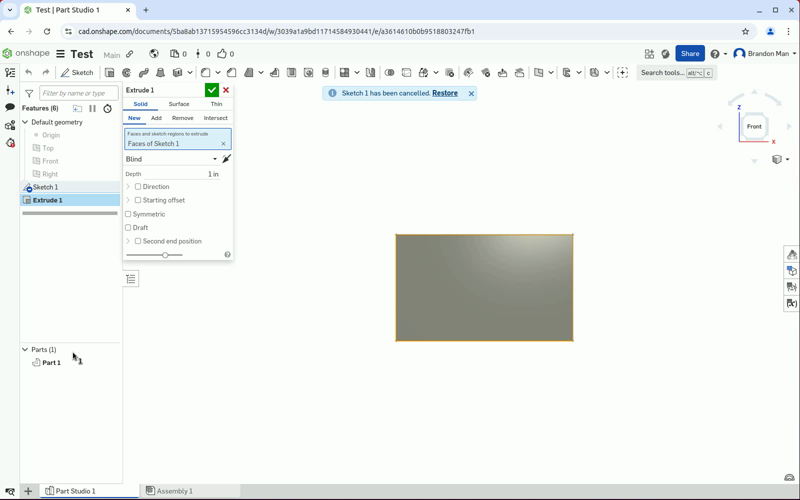
mouse_move(143, 106)
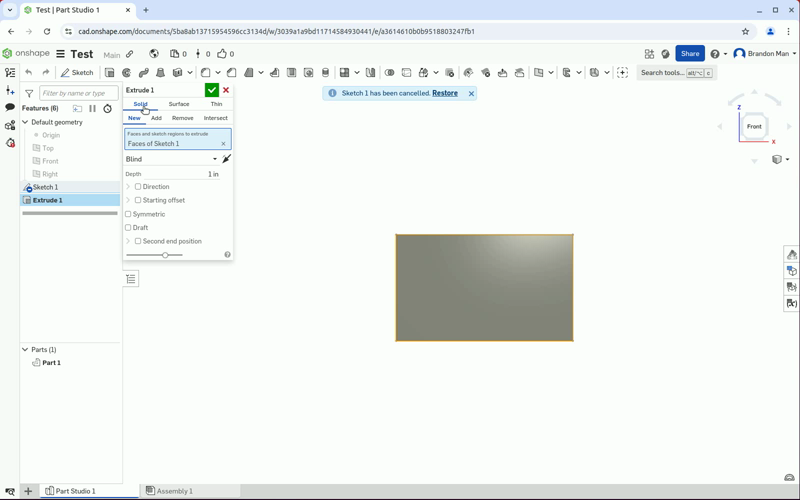
click(143, 106)
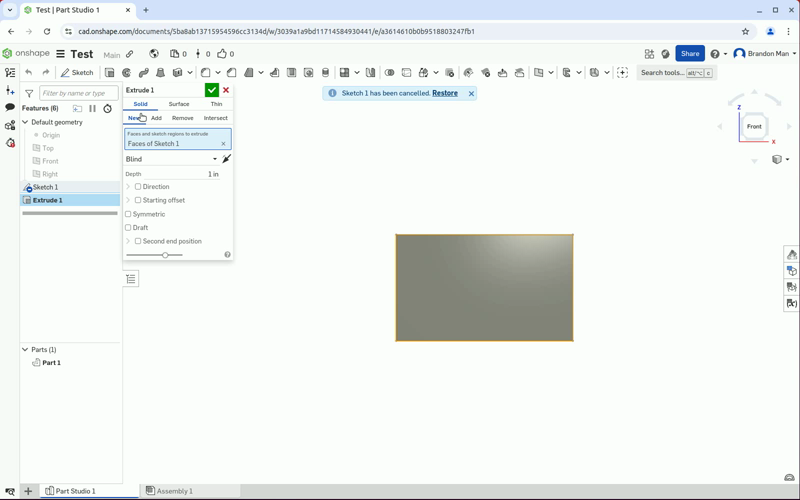
mouse_move(137, 120)
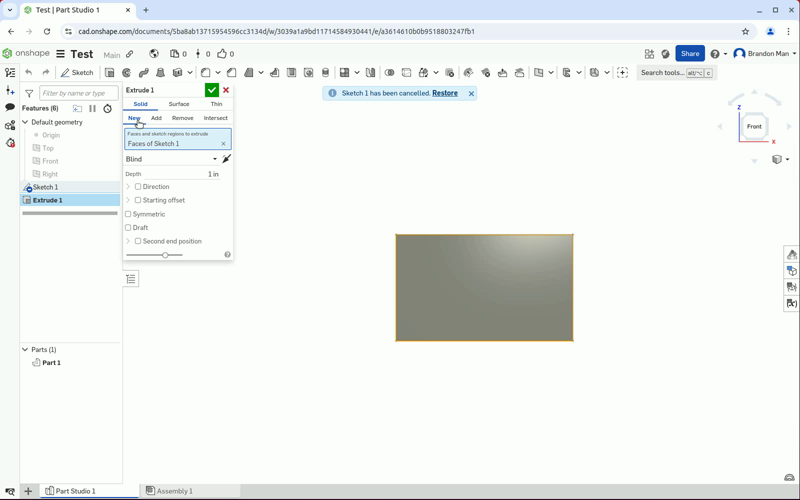
click(137, 120)
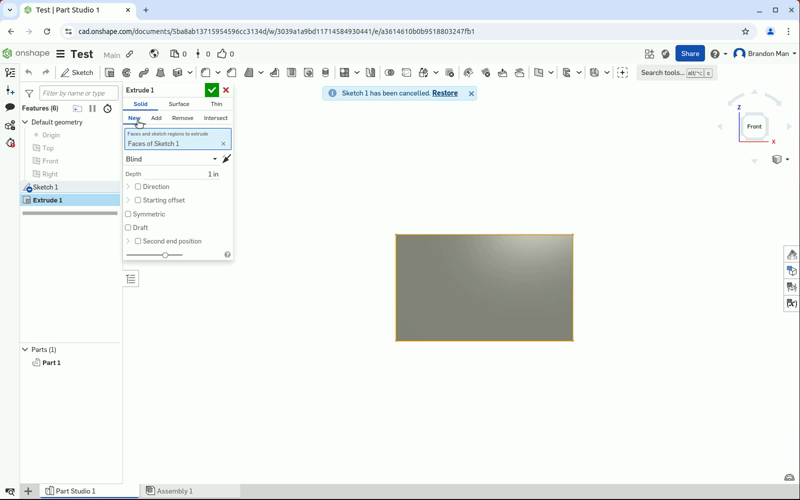
key(tab, 4)
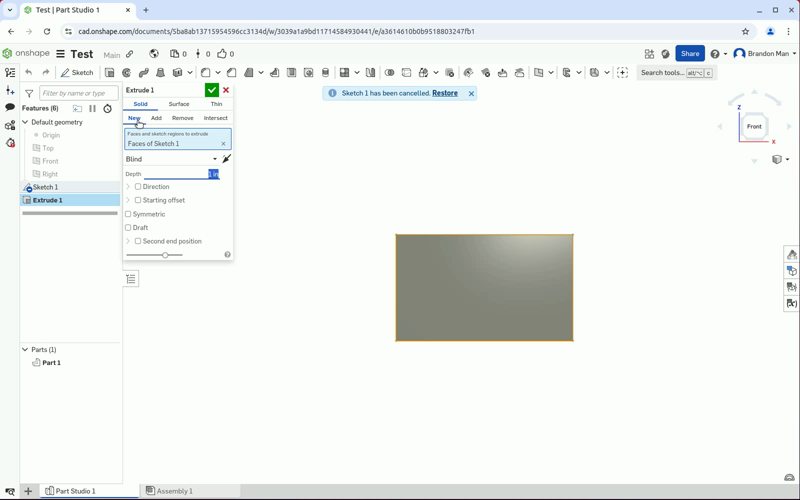
text(12.758)
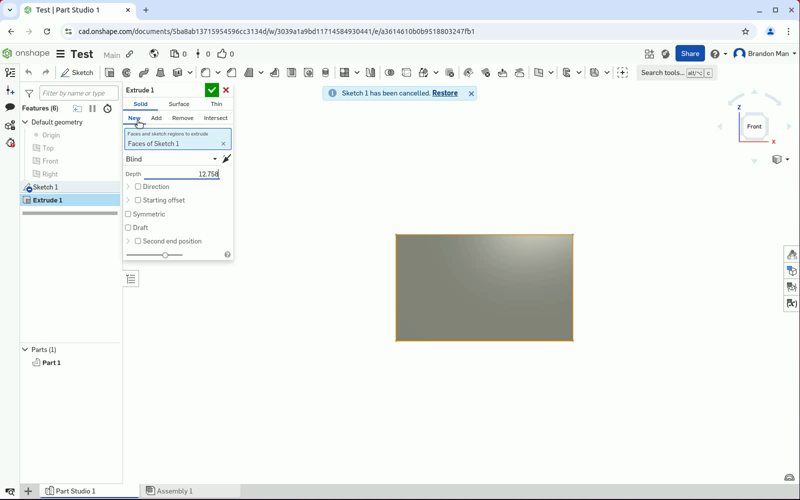
key(enter)
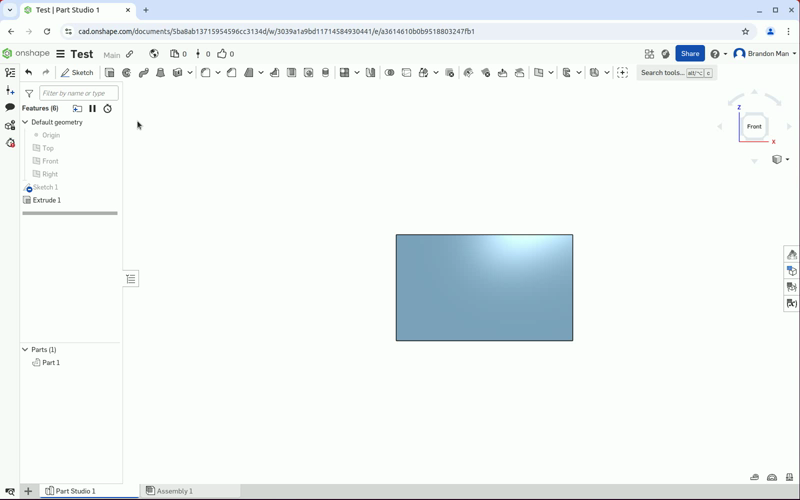
key(shift+h)
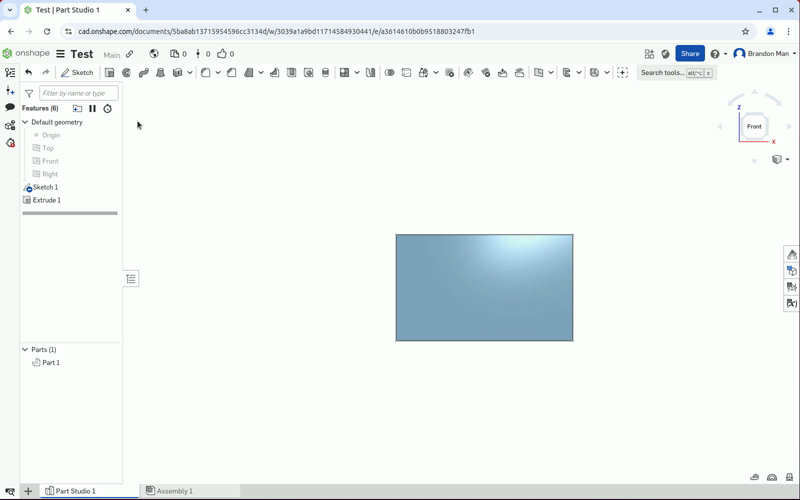
key(shift+h)
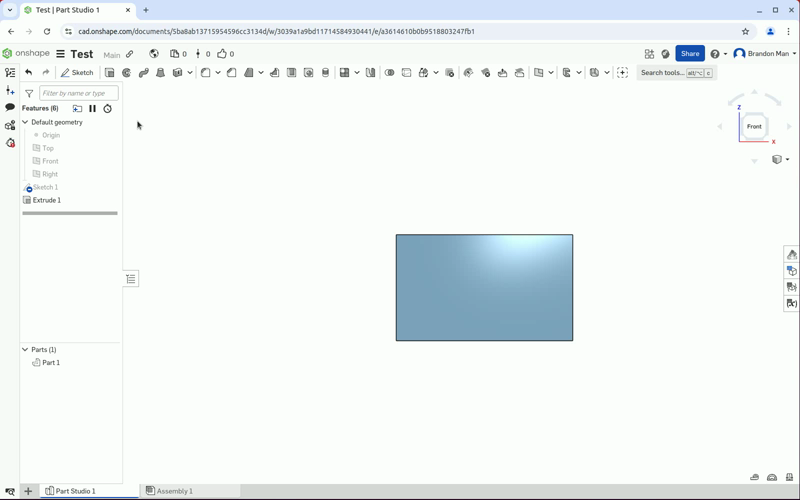
mouse_move(73, 189)
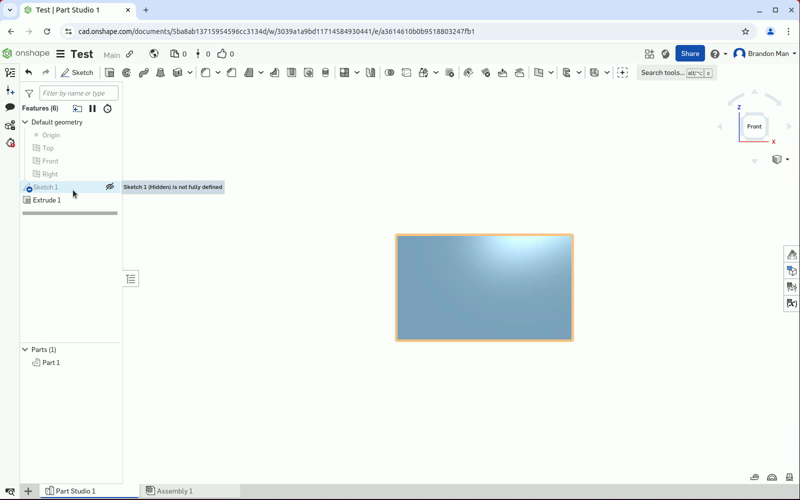
click(73, 189)
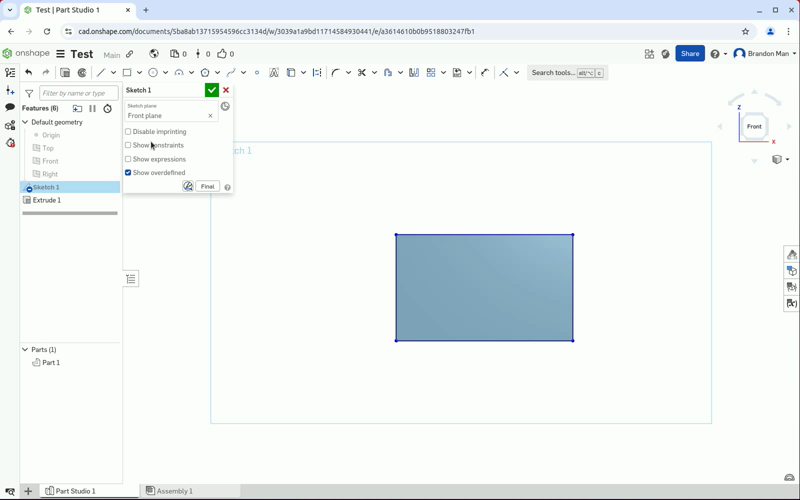
mouse_move(229, 92)
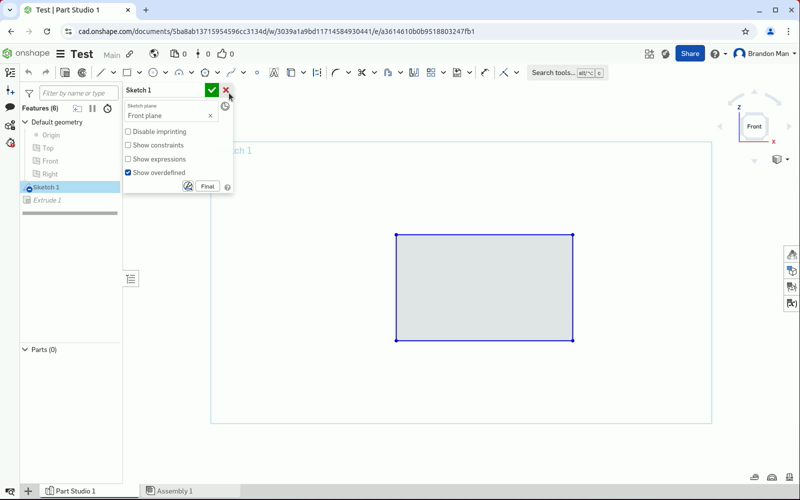
click(229, 92)
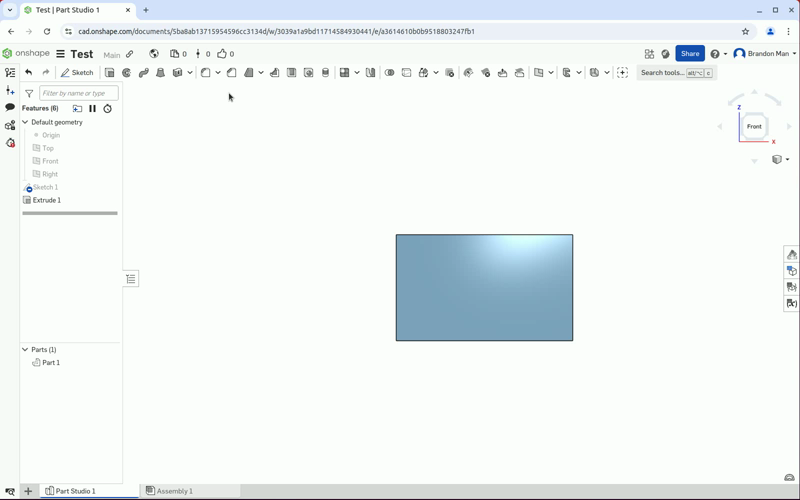
mouse_move(541, 75)
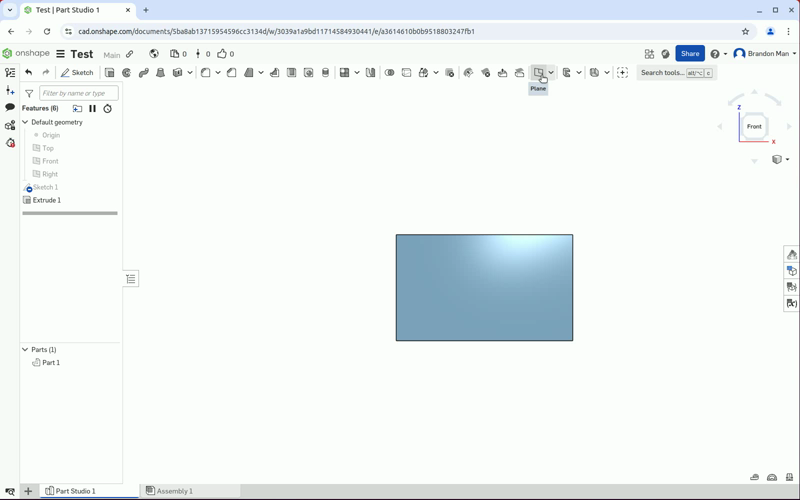
click(541, 75)
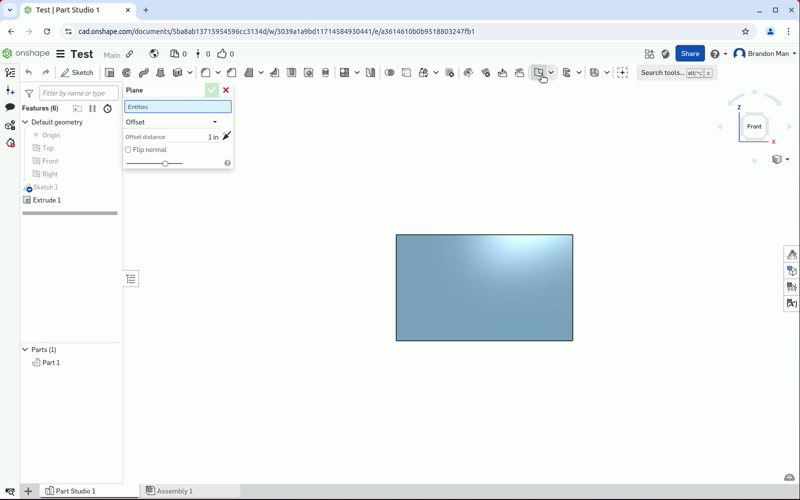
mouse_move(73, 163)
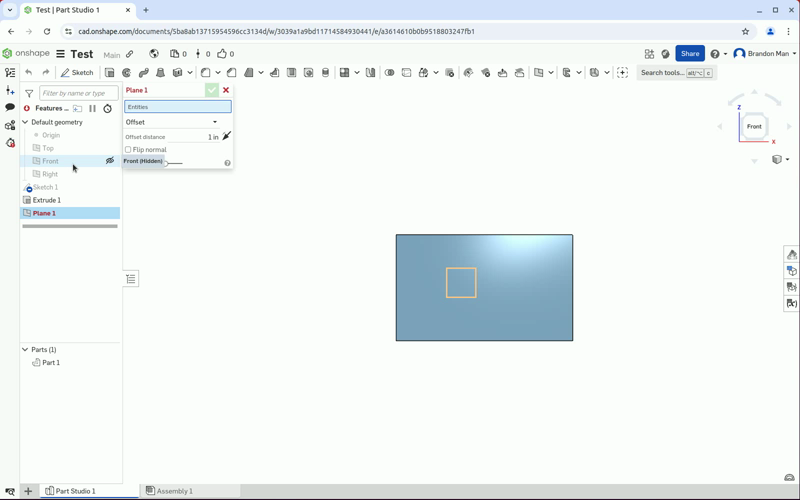
click(73, 163)
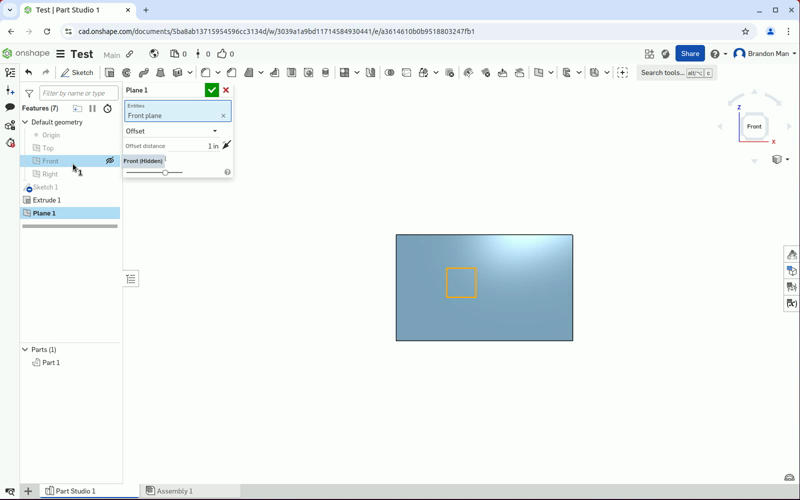
key(tab, 2)
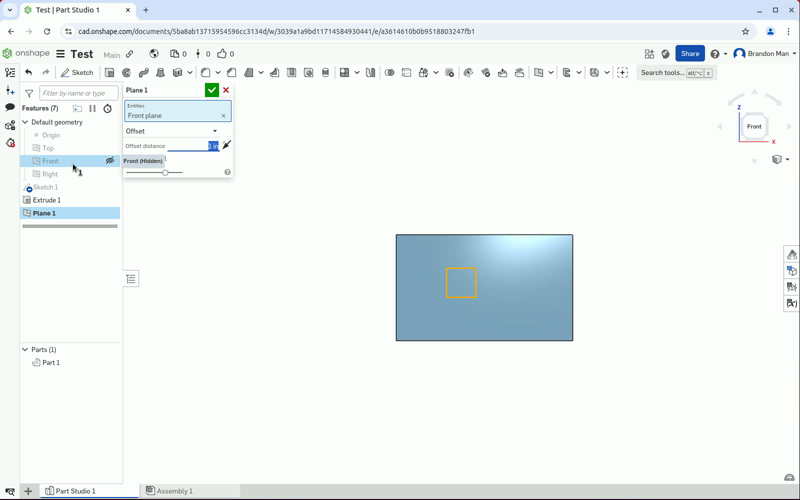
text(12.756)
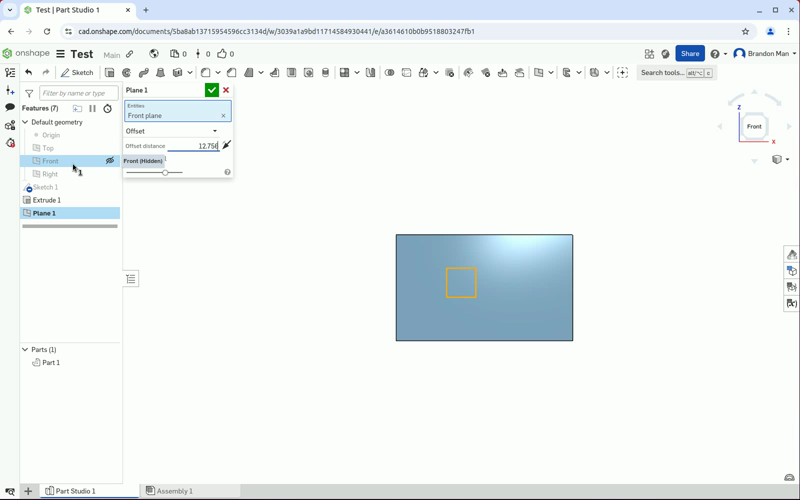
key(enter, 2)
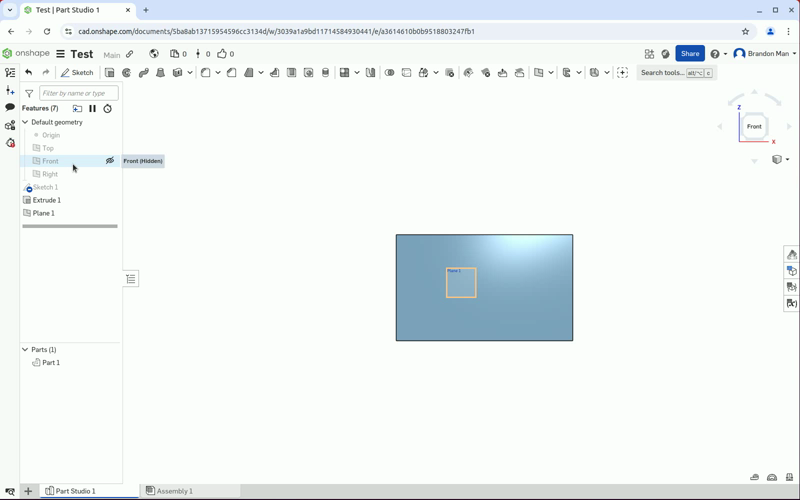
key(shift+s)
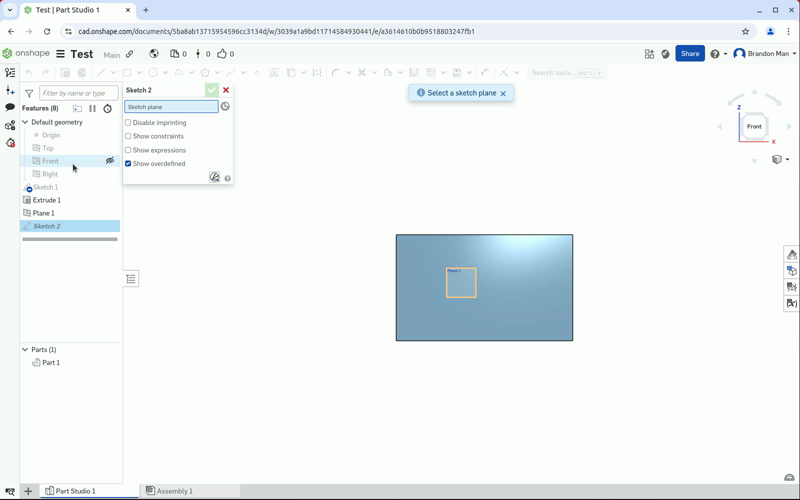
mouse_move(73, 215)
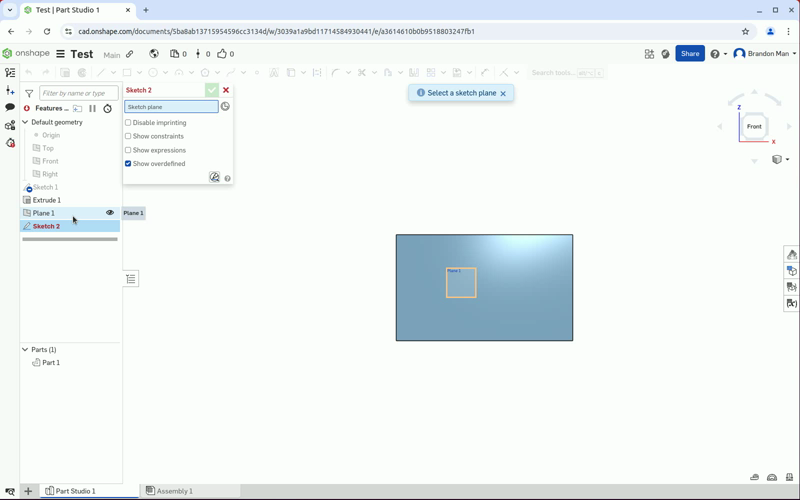
click(73, 215)
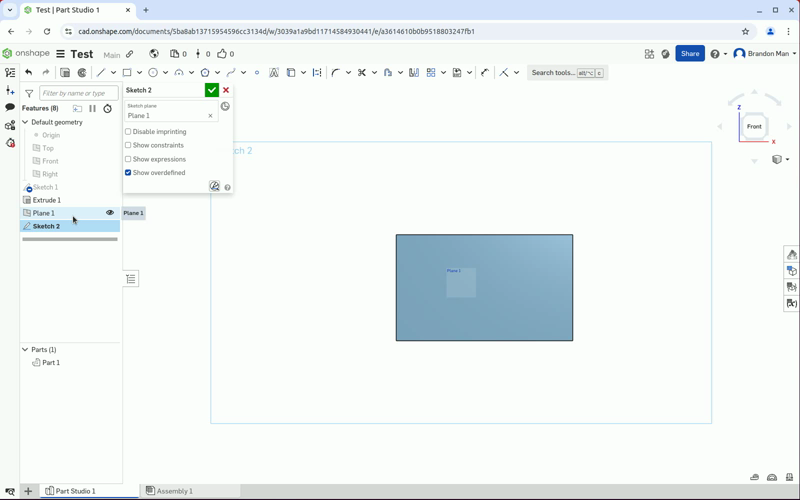
mouse_move(73, 352)
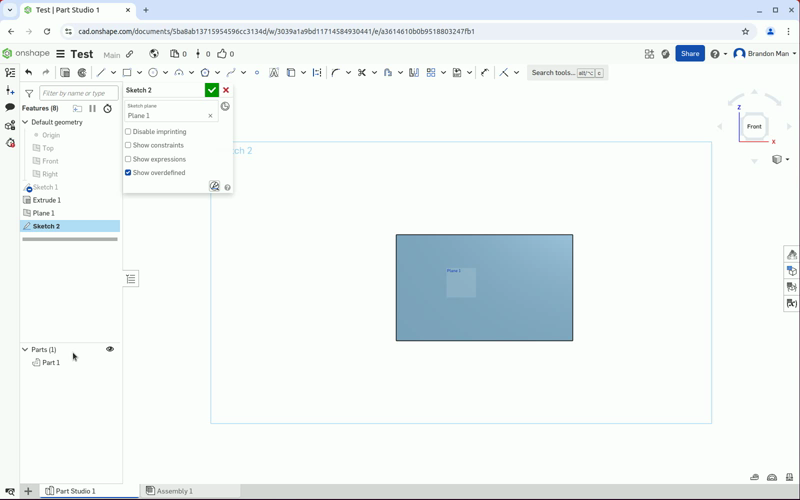
key(y)
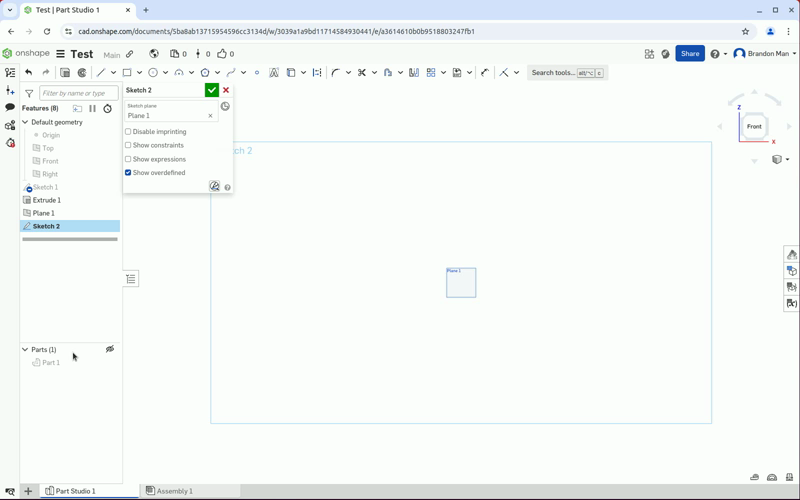
key(c)
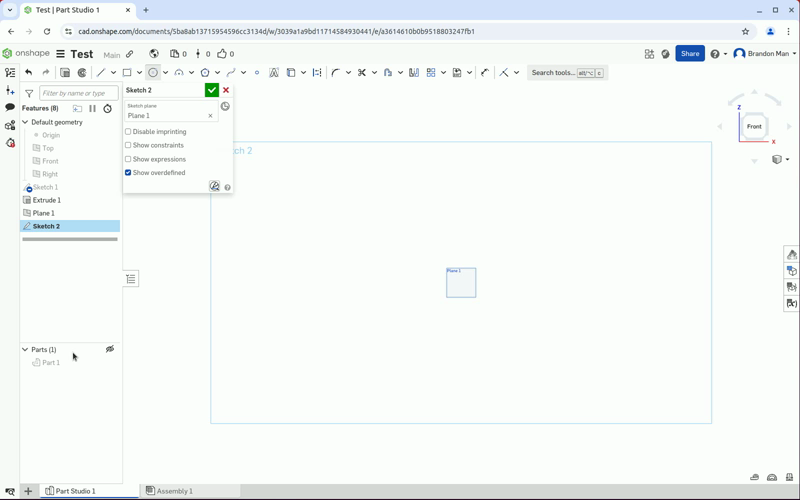
key_down(shift)
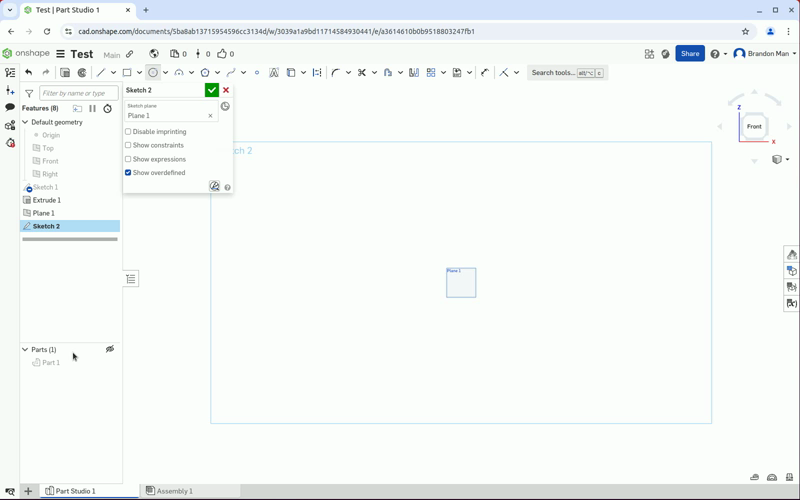
mouse_move(474, 275)
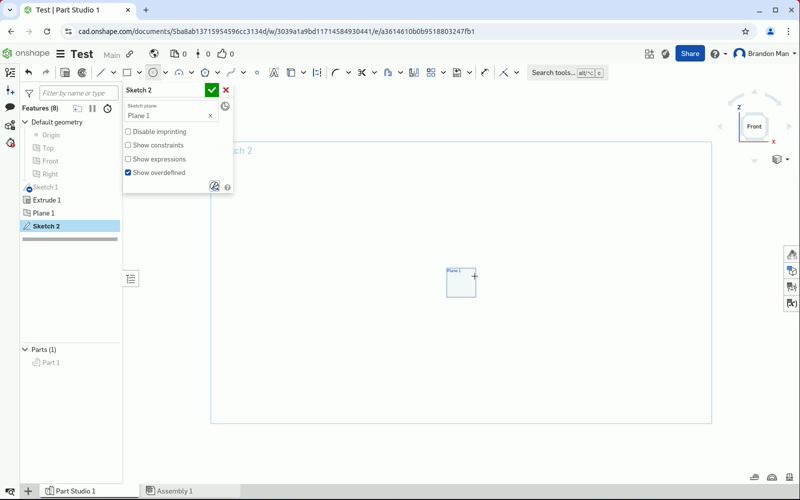
click(474, 275)
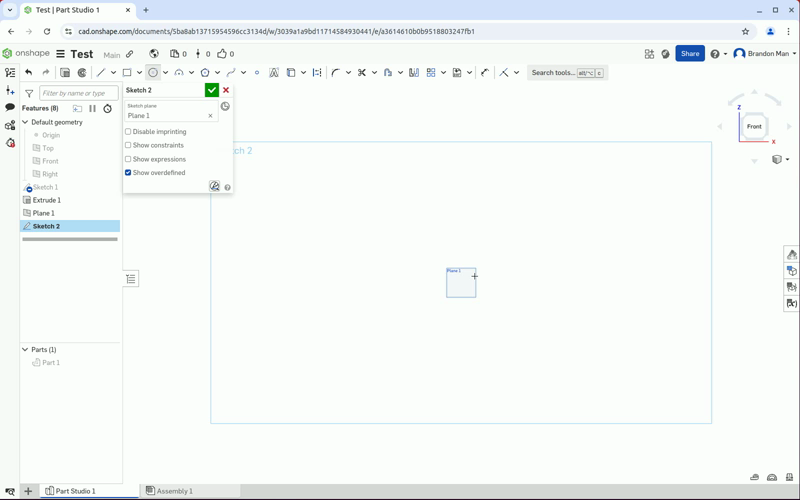
key_up(shift)
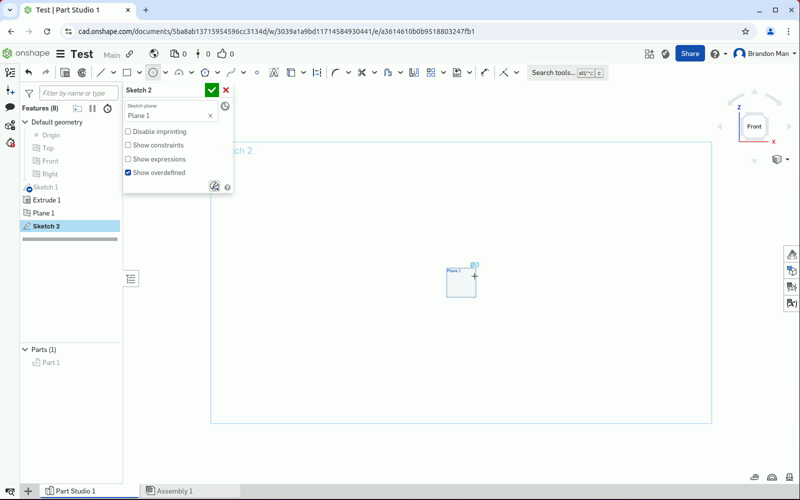
mouse_move(504, 275)
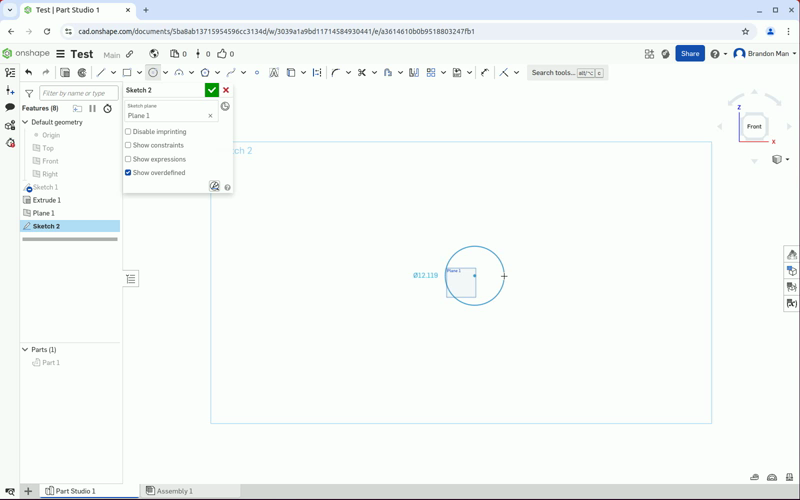
click(504, 275)
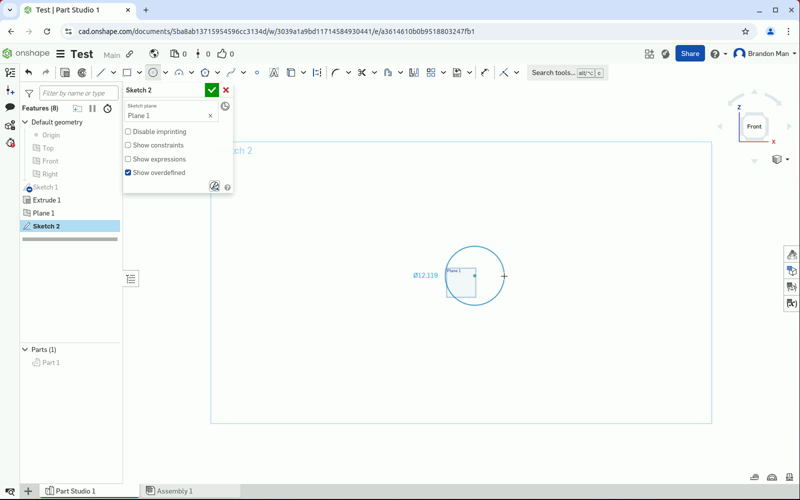
key(esc)
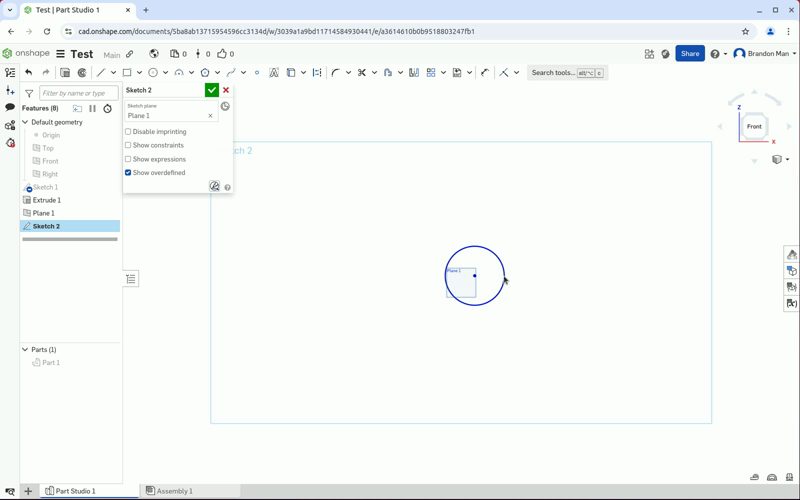
mouse_move(479, 295)
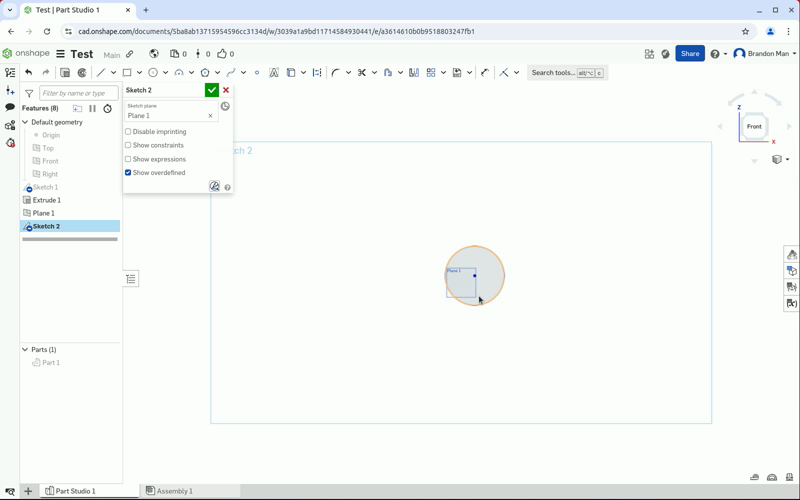
click(479, 295)
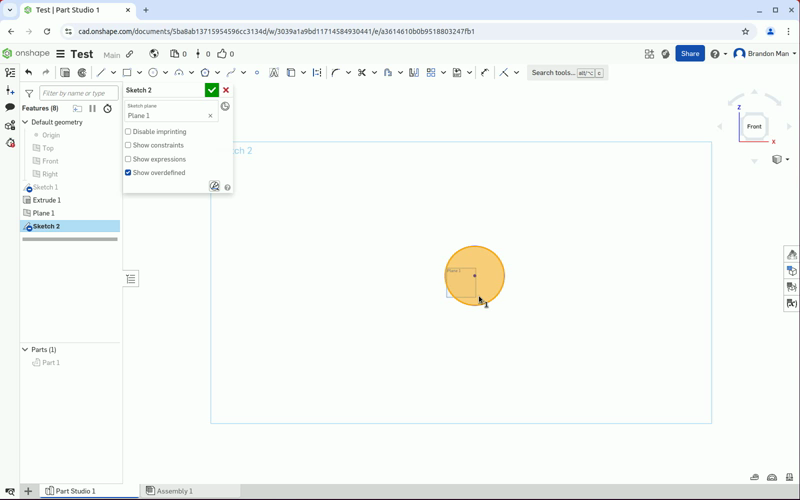
mouse_move(73, 352)
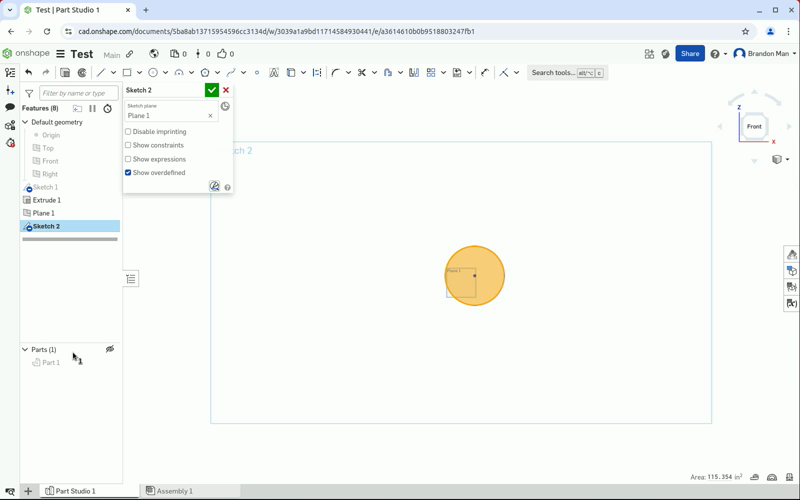
key(shift+y)
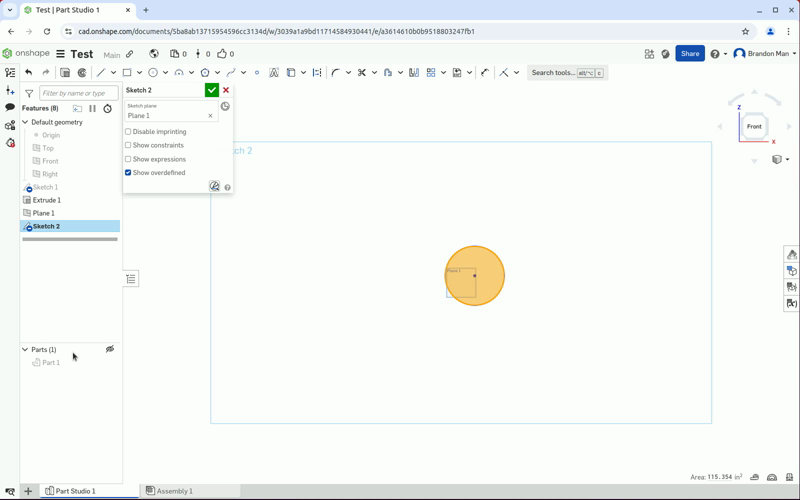
key(shift+e)
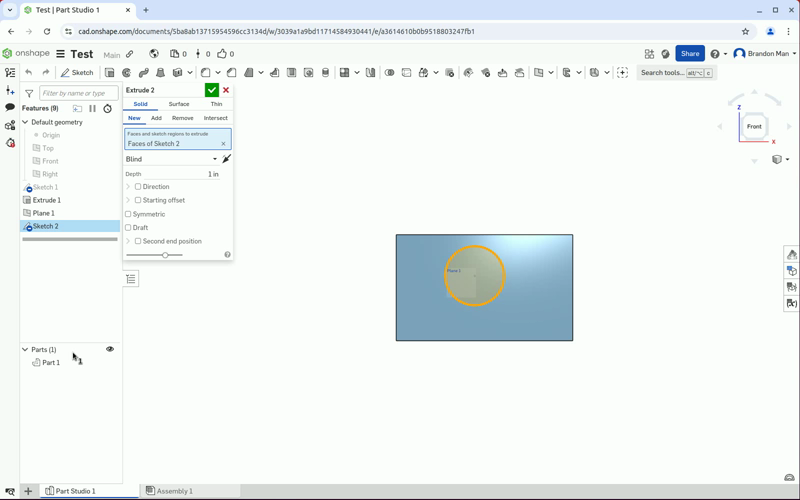
mouse_move(143, 106)
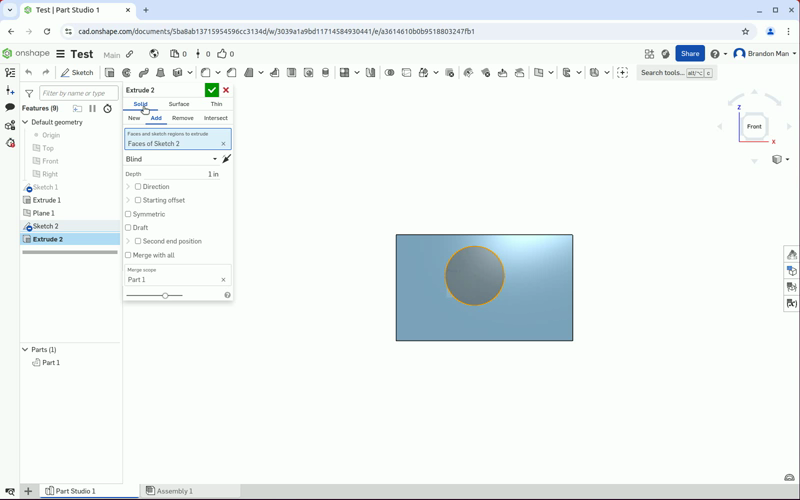
click(143, 106)
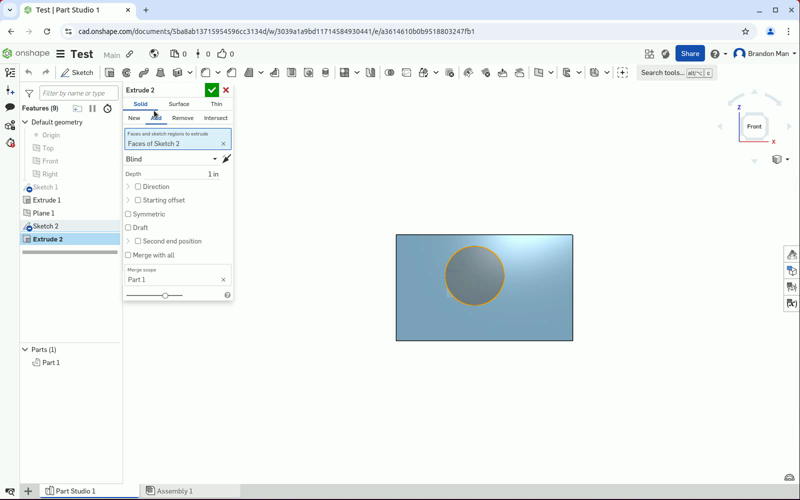
mouse_move(186, 120)
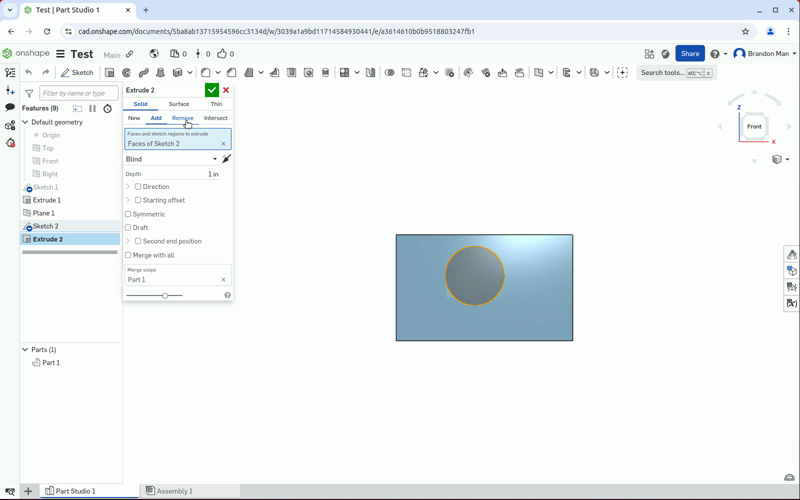
click(186, 120)
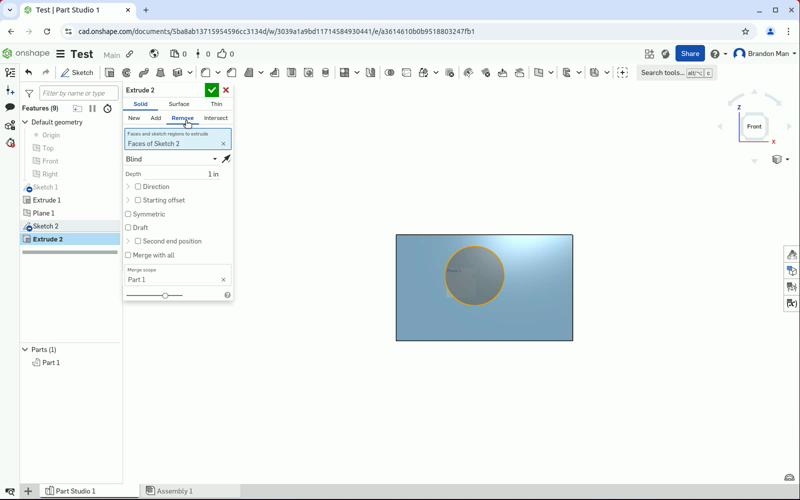
key(tab, 4)
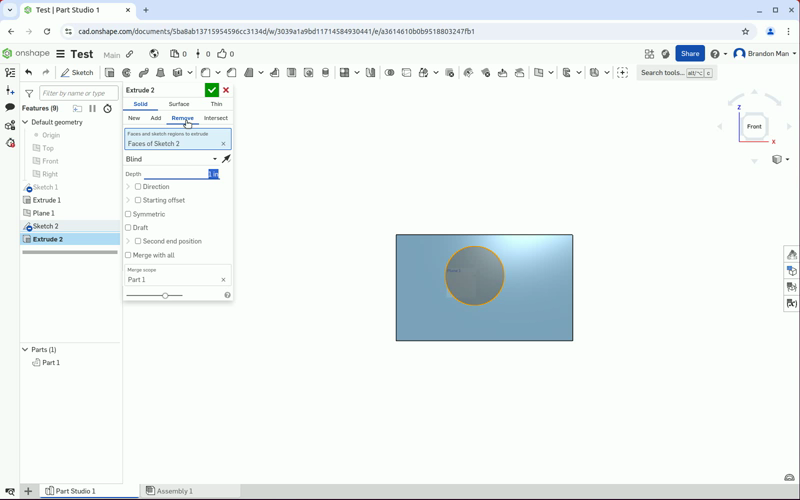
text(12.758)
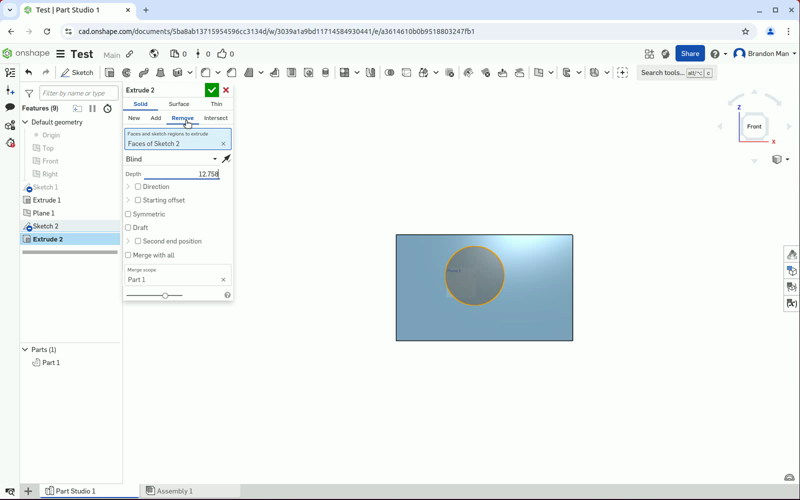
key(tab, 6)
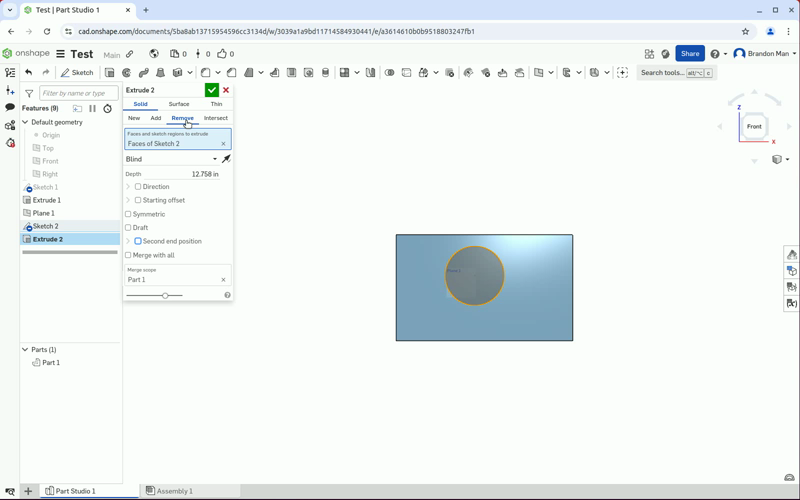
key(space)
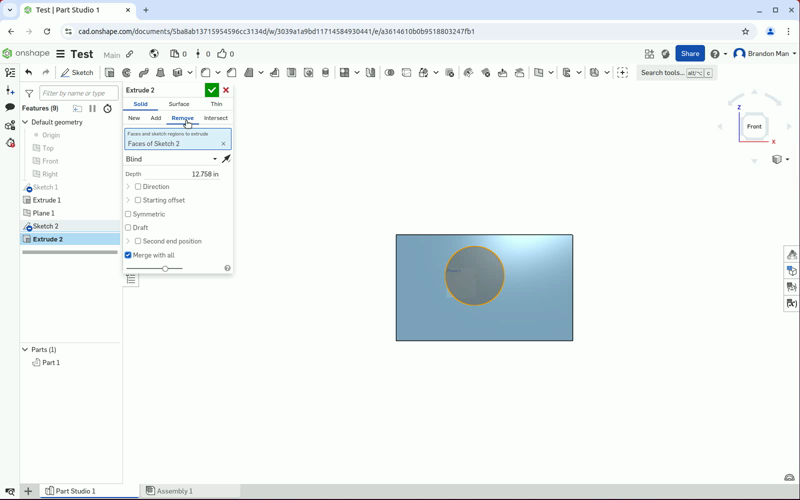
key(enter)
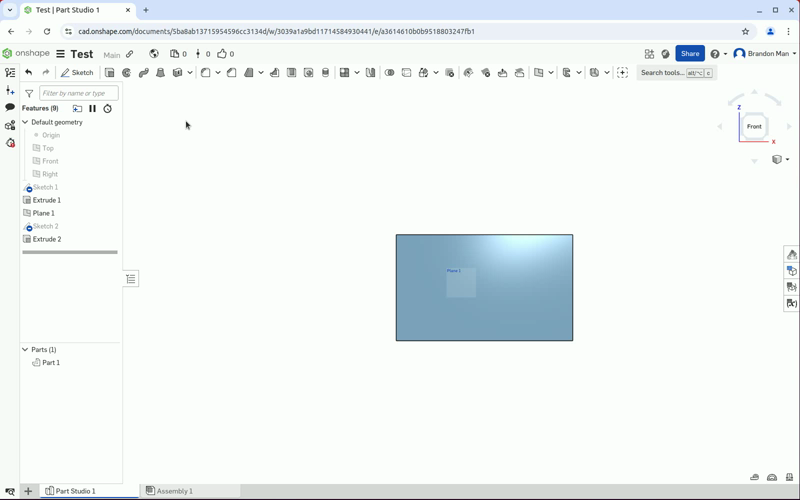
key(shift+h)
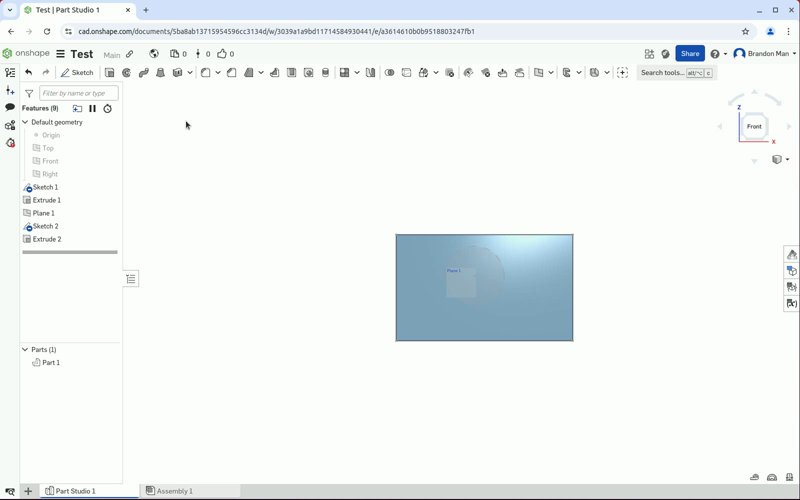
key(shift+h)
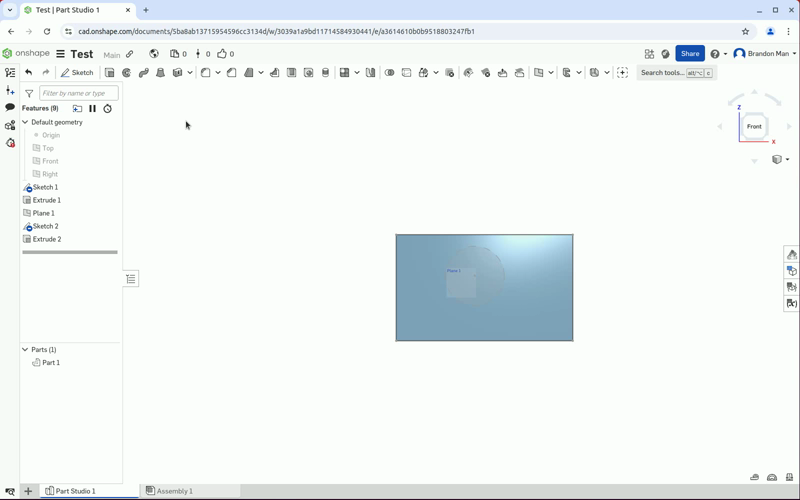
key(shift+7)
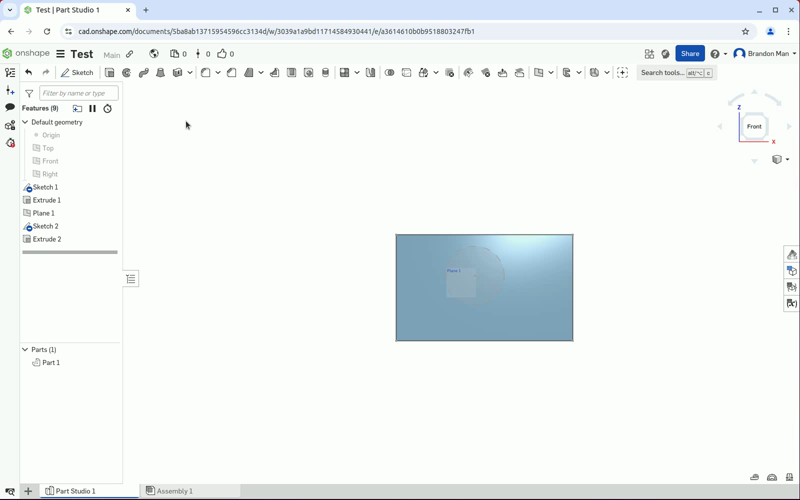
key(left, 2)
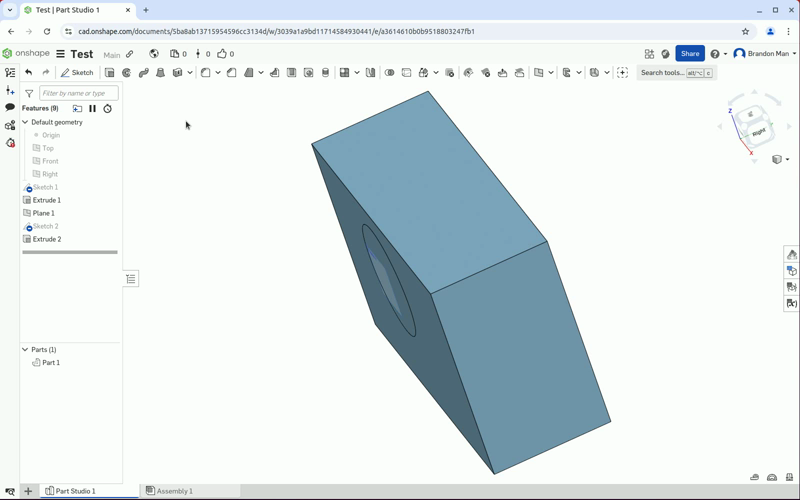
key(down, 2)
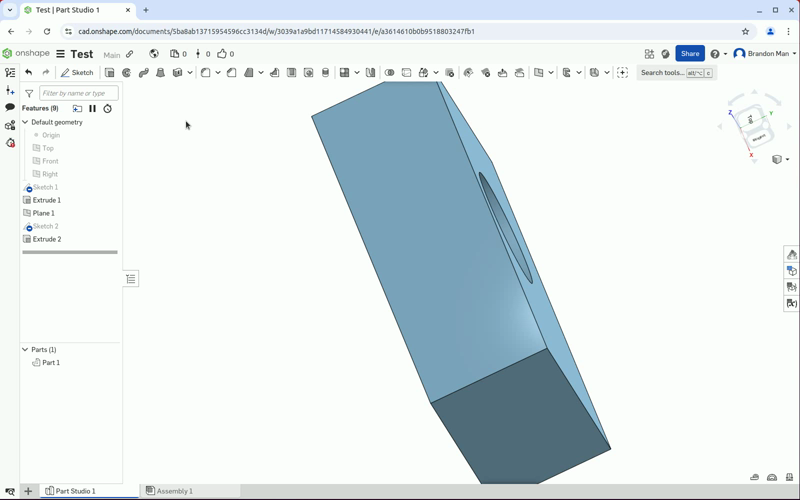
key(up, 2)
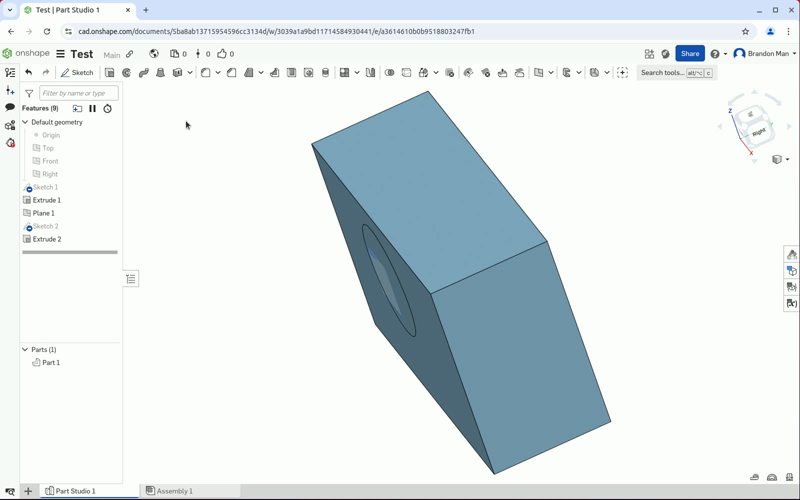
key(right, 2)
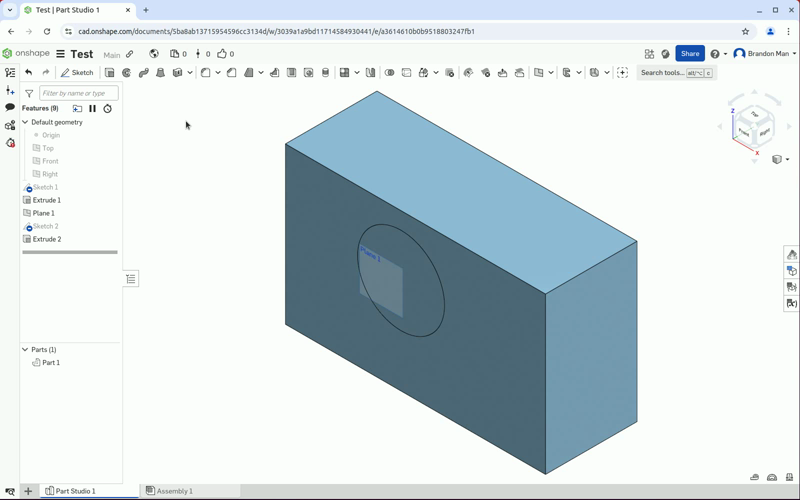
mouse_move(73, 189)
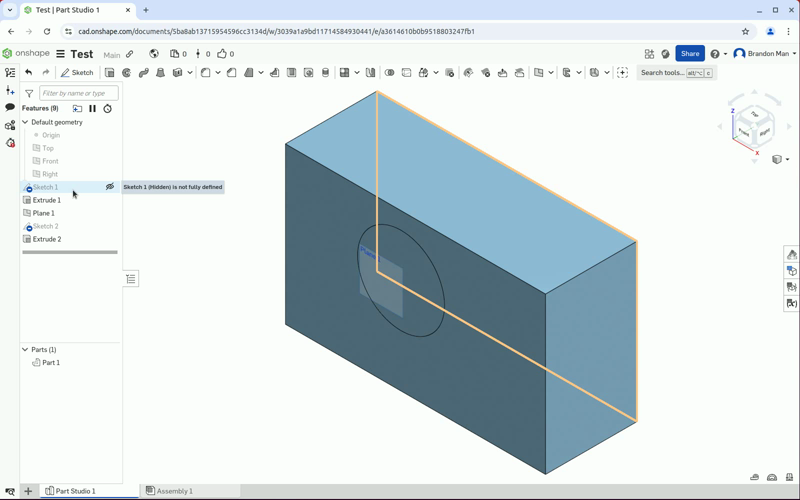
click(73, 189)